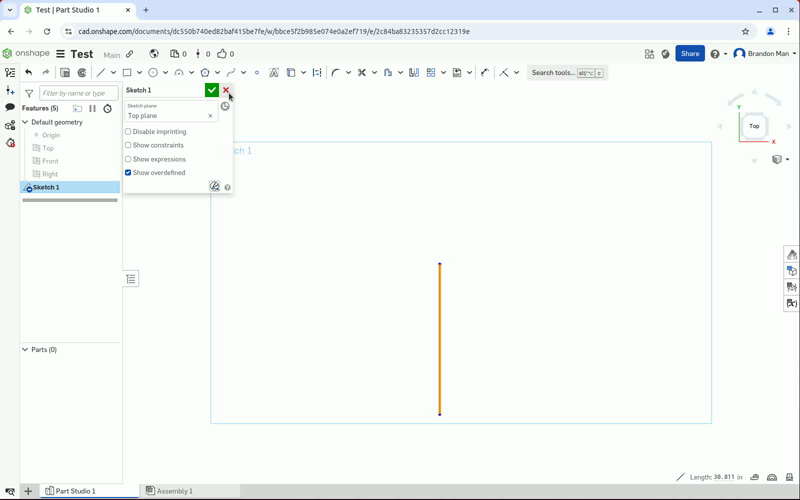
key(shift+h)
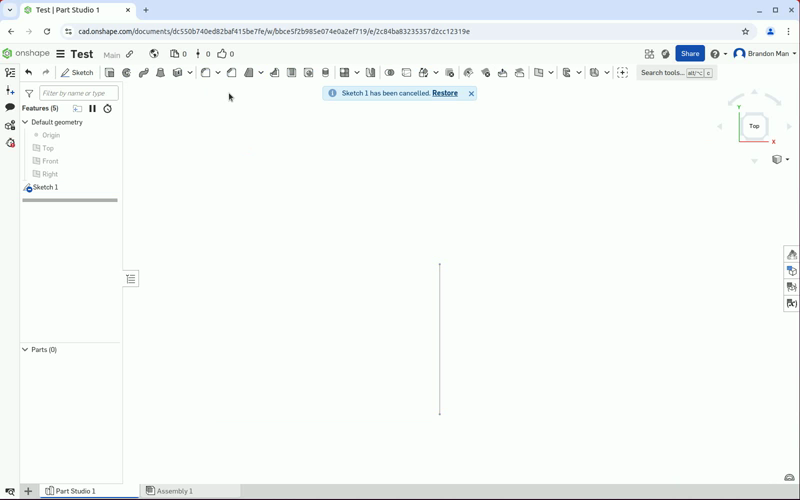
key(shift+s)
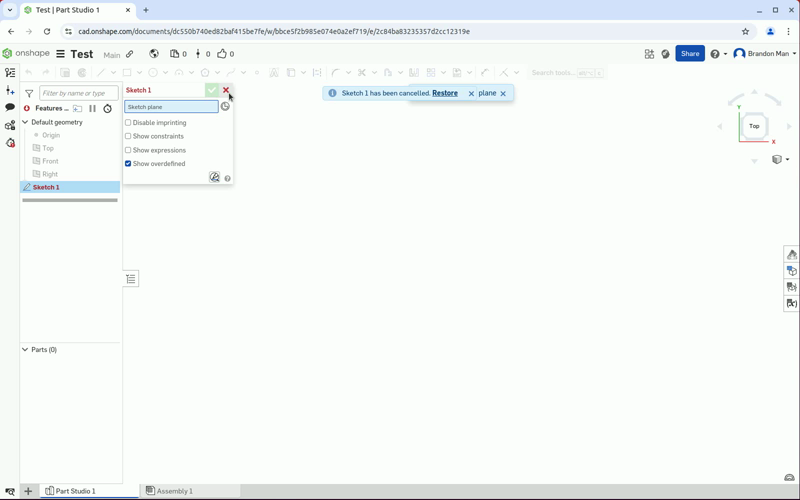
mouse_move(73, 150)
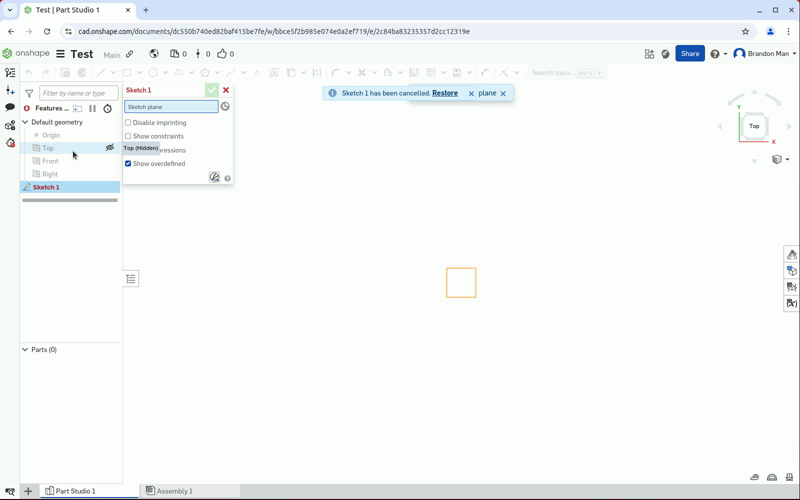
click(73, 150)
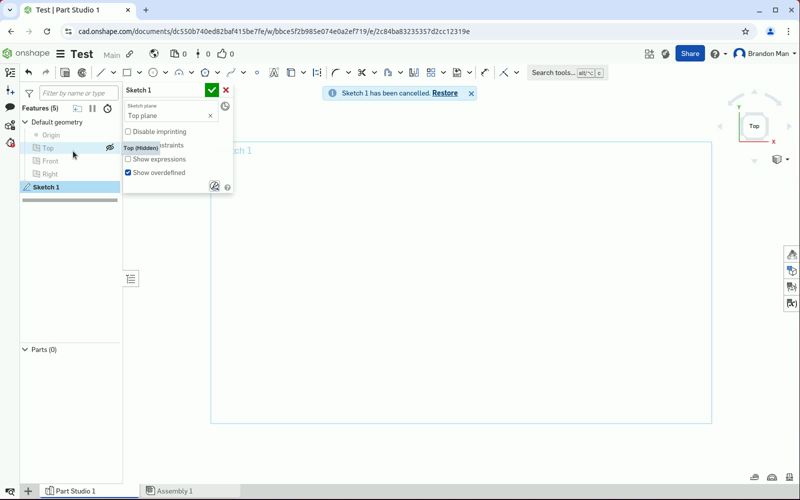
mouse_move(73, 352)
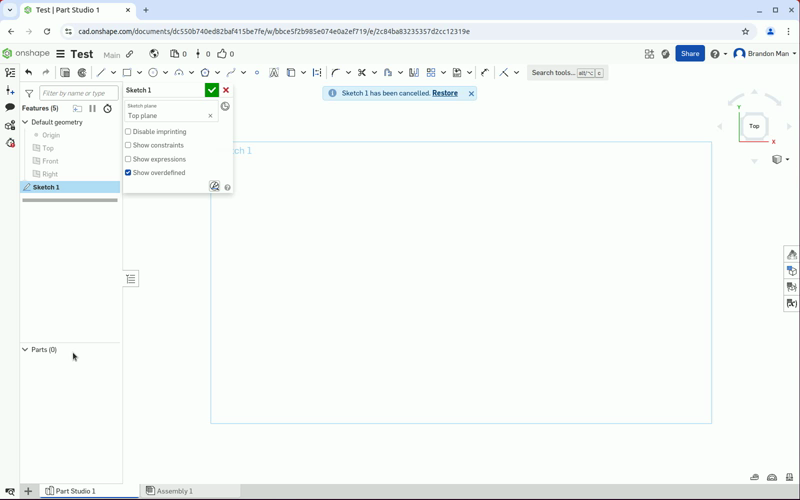
key(y)
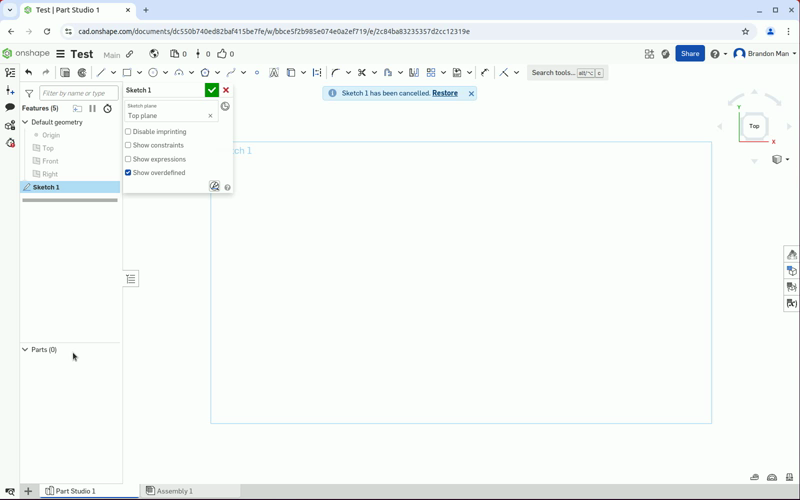
key(c)
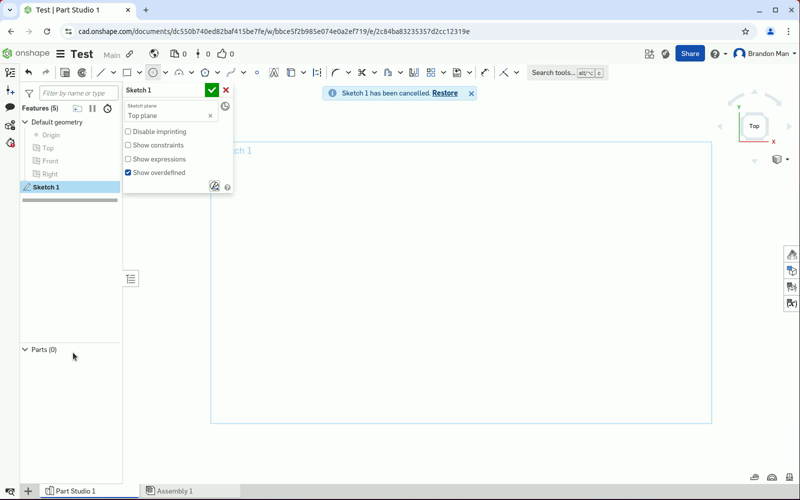
key_down(shift)
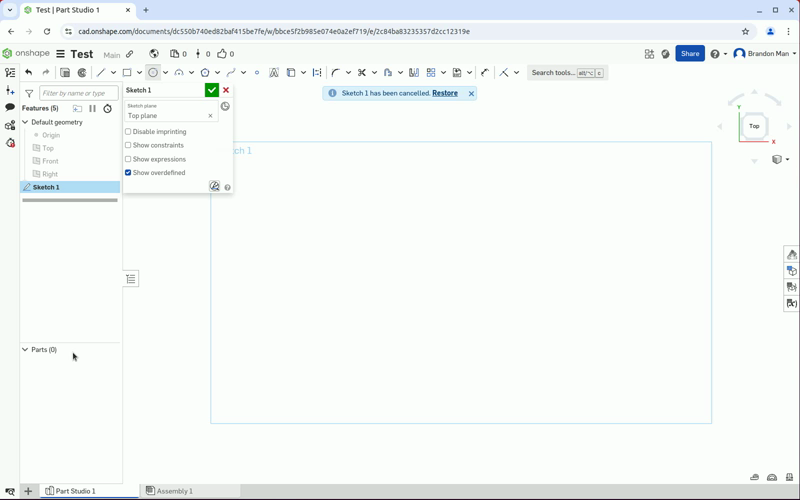
mouse_move(392, 282)
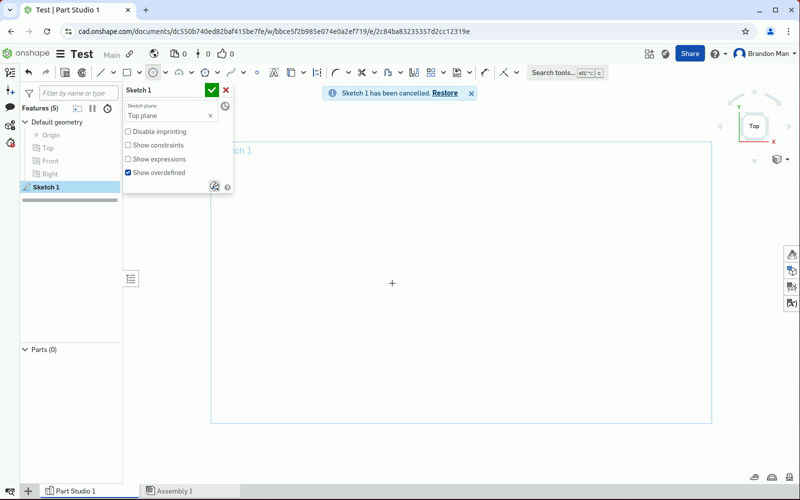
click(392, 282)
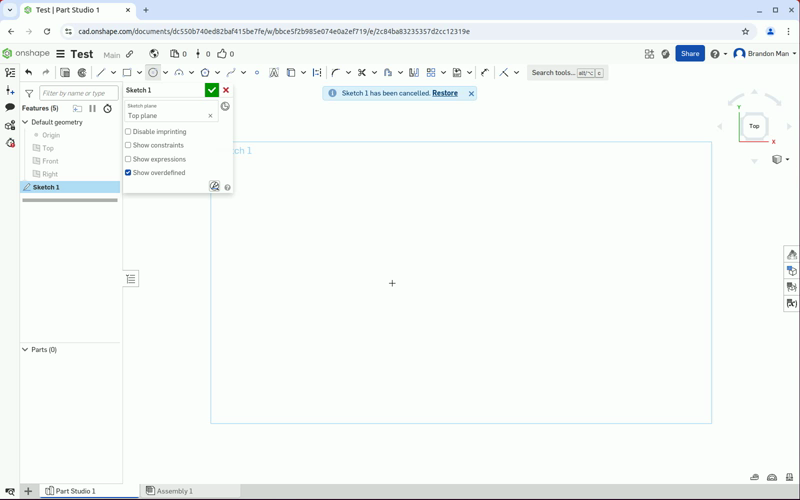
key_up(shift)
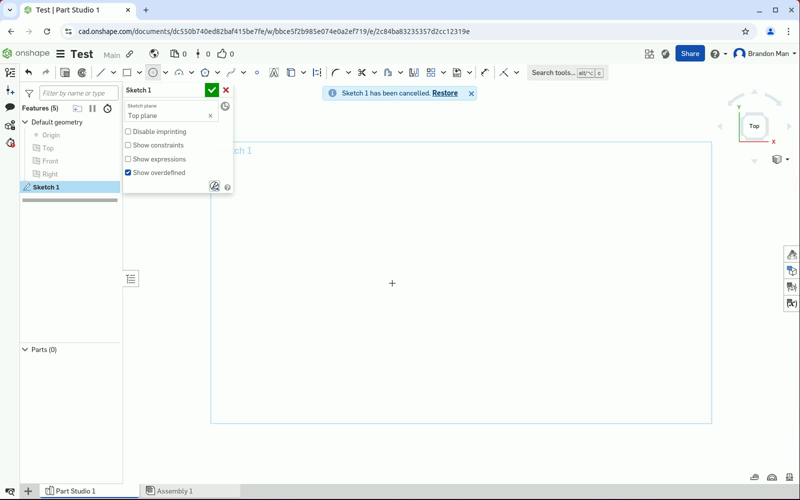
mouse_move(435, 282)
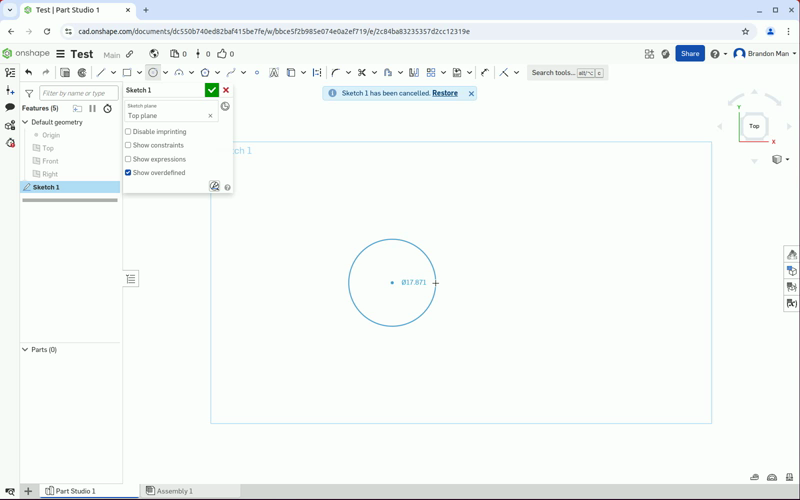
click(435, 282)
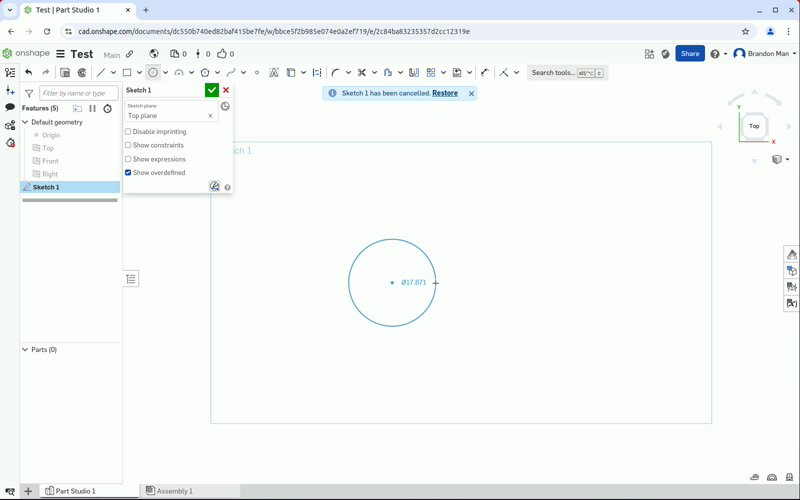
key(esc)
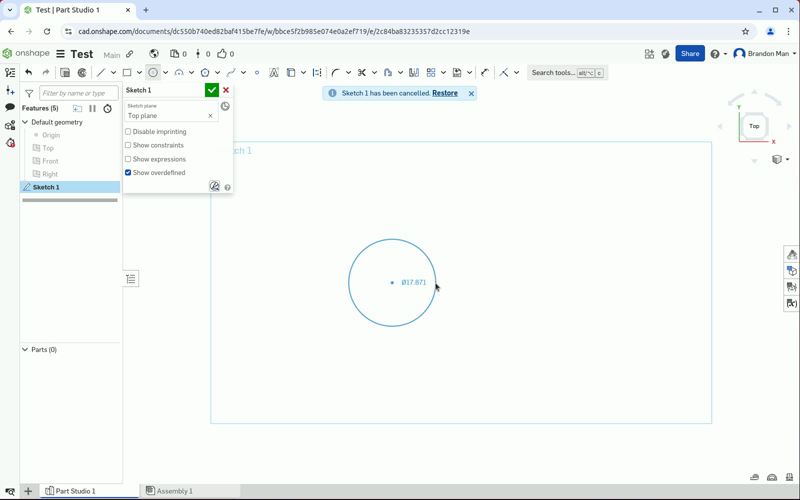
key(c)
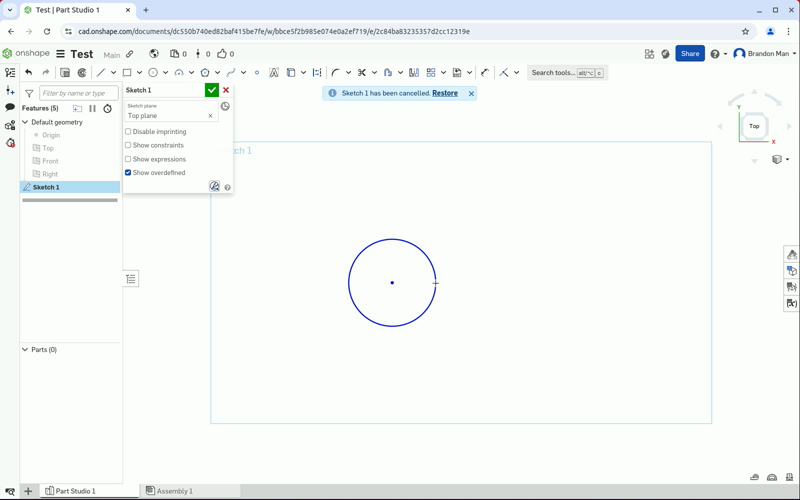
key_down(shift)
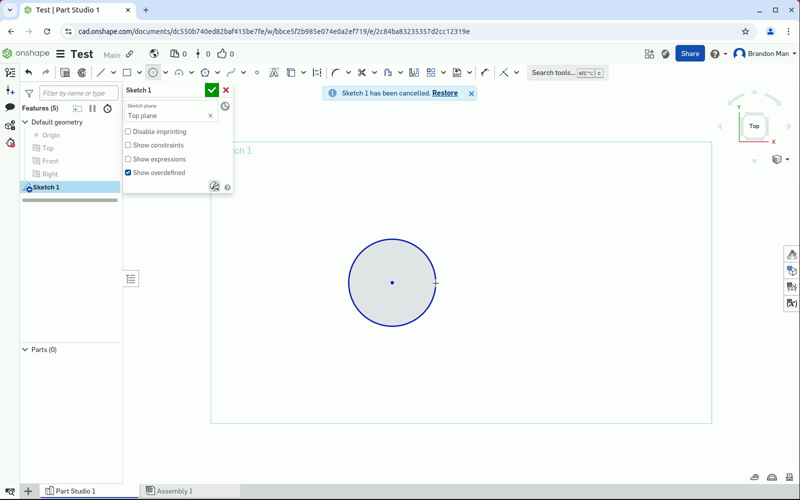
mouse_move(392, 282)
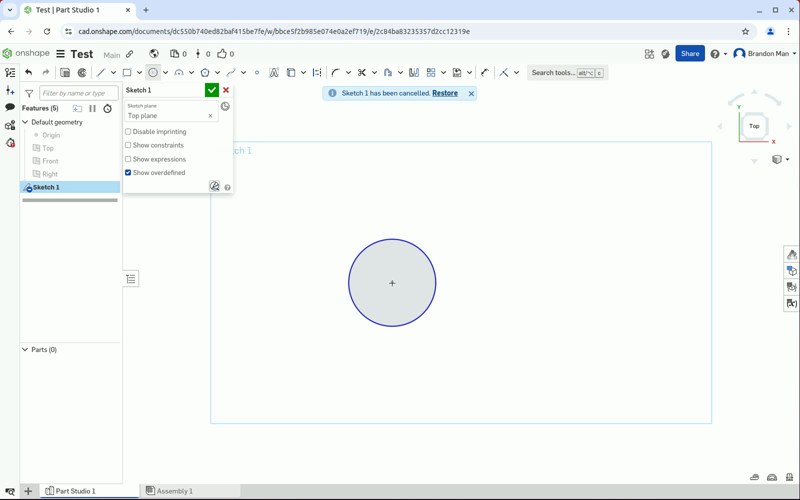
click(392, 282)
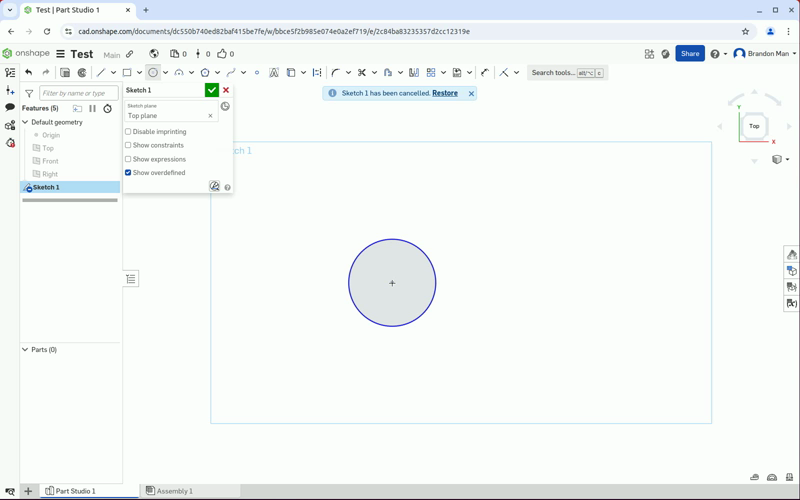
key_up(shift)
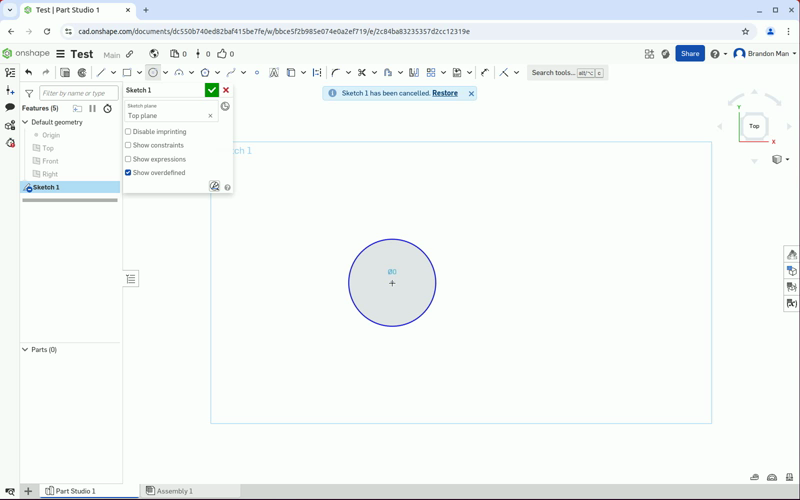
mouse_move(415, 282)
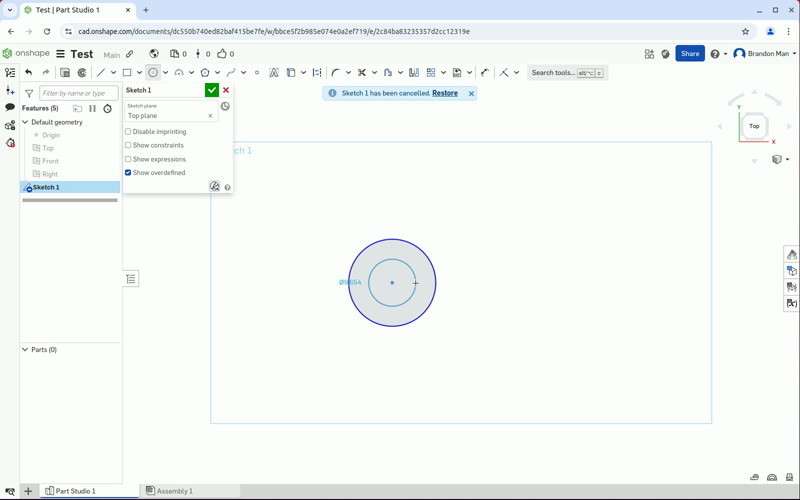
click(415, 282)
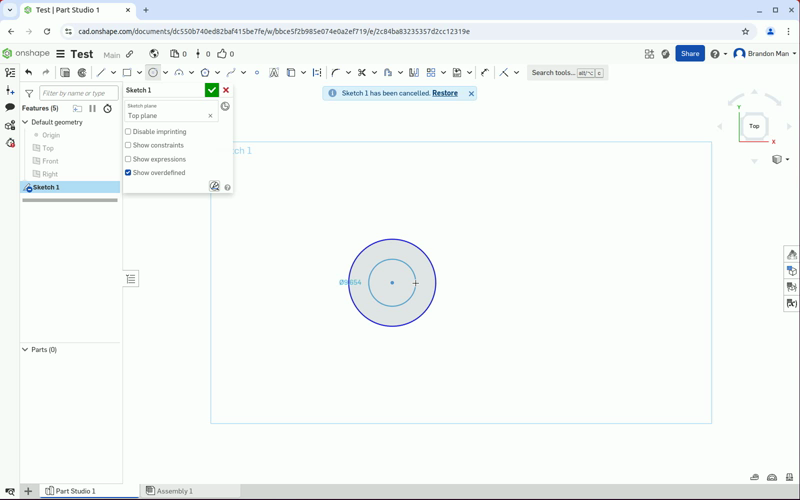
key(esc)
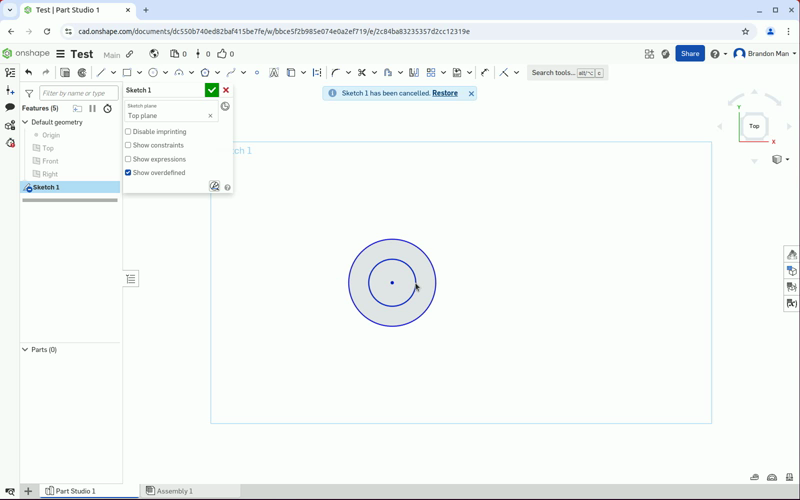
mouse_move(412, 312)
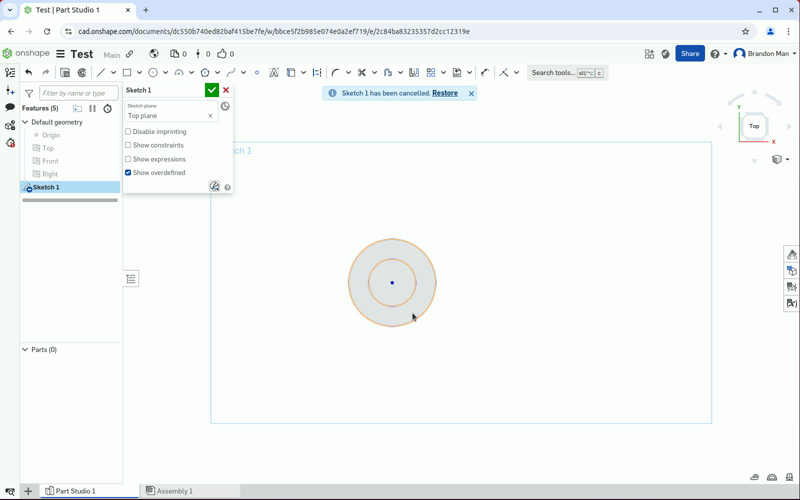
click(412, 312)
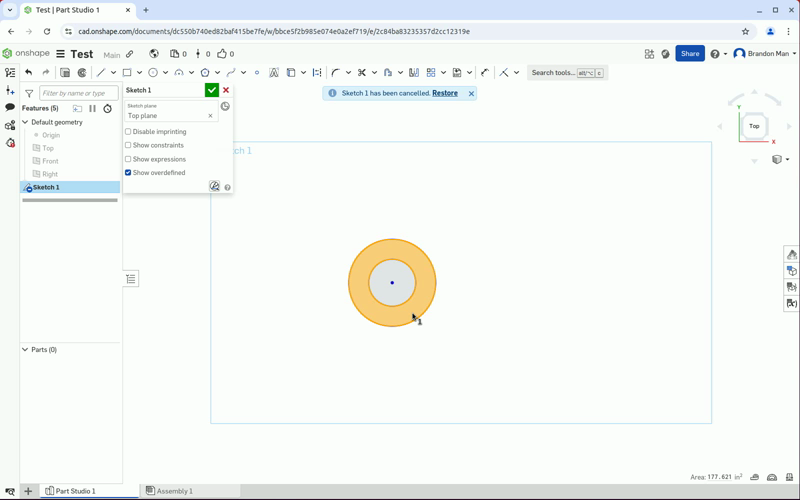
mouse_move(73, 352)
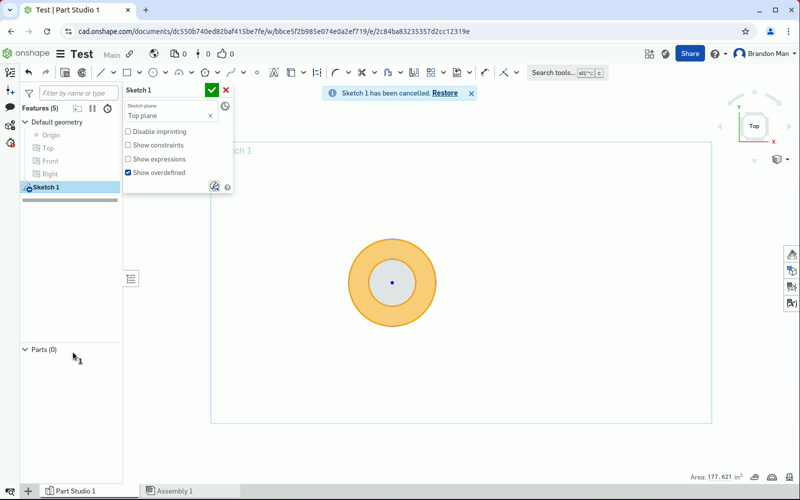
key(shift+y)
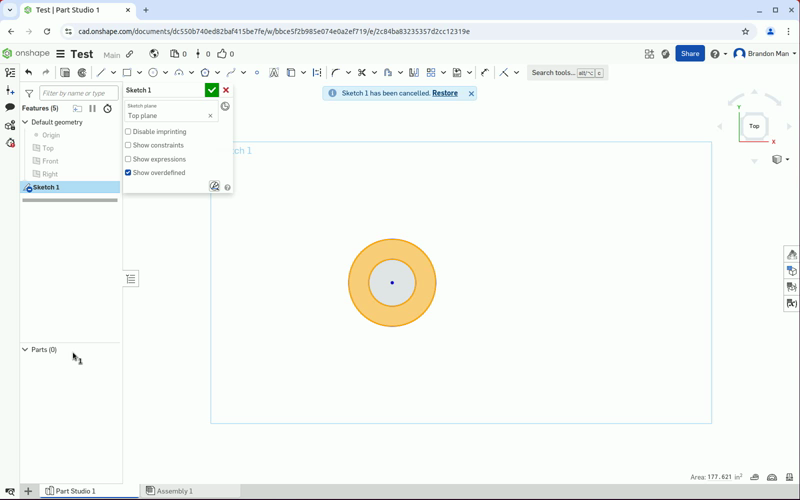
key(shift+e)
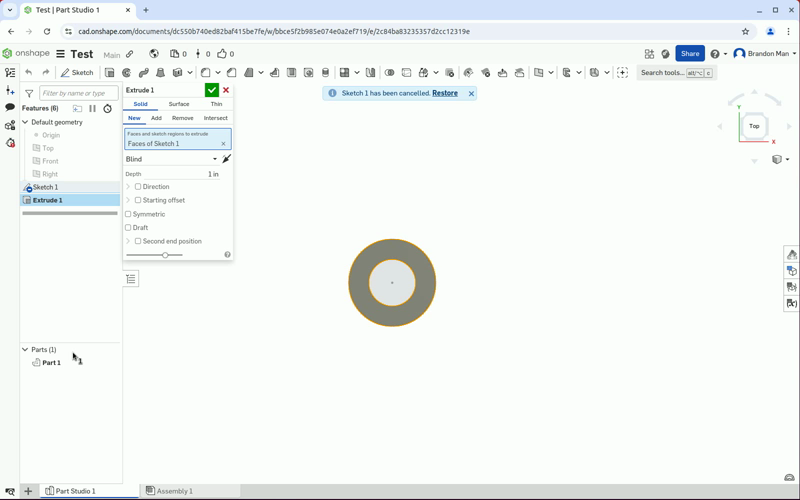
mouse_move(143, 106)
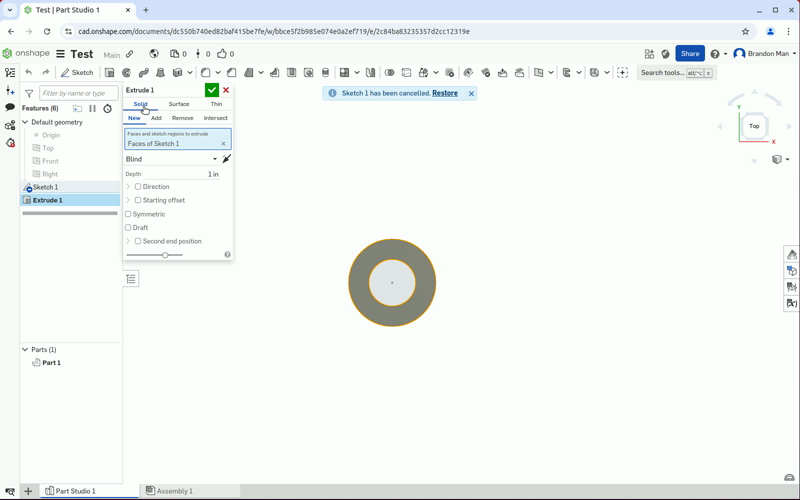
click(143, 106)
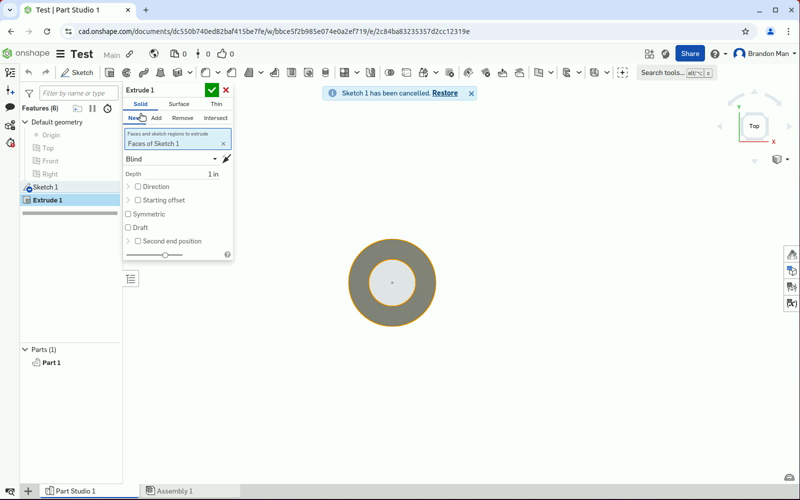
mouse_move(137, 120)
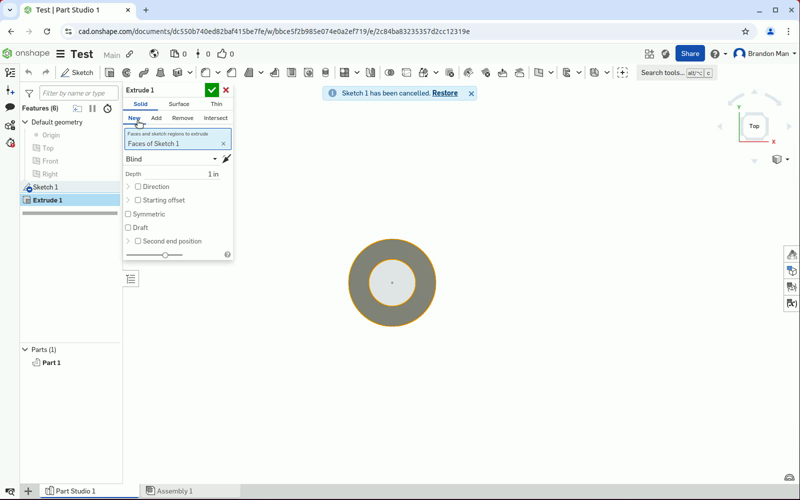
click(137, 120)
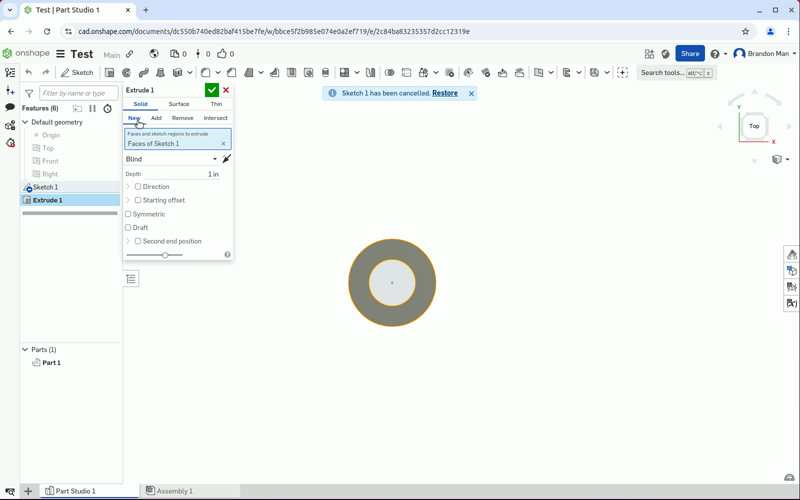
key(tab, 4)
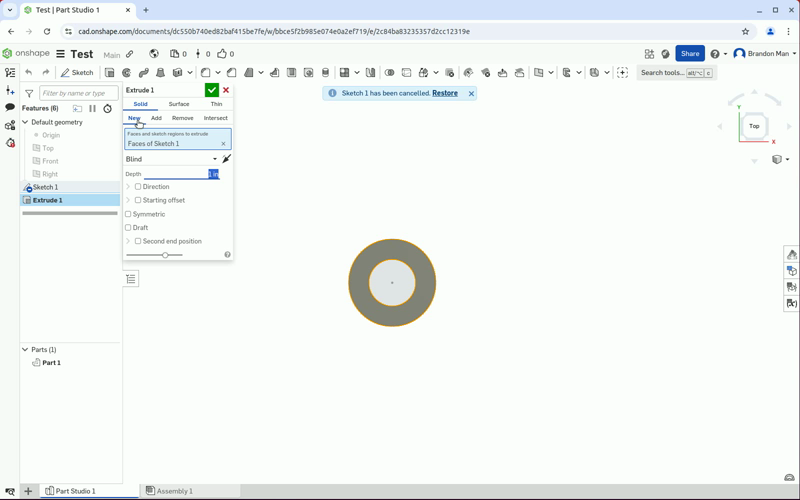
text(7.703)
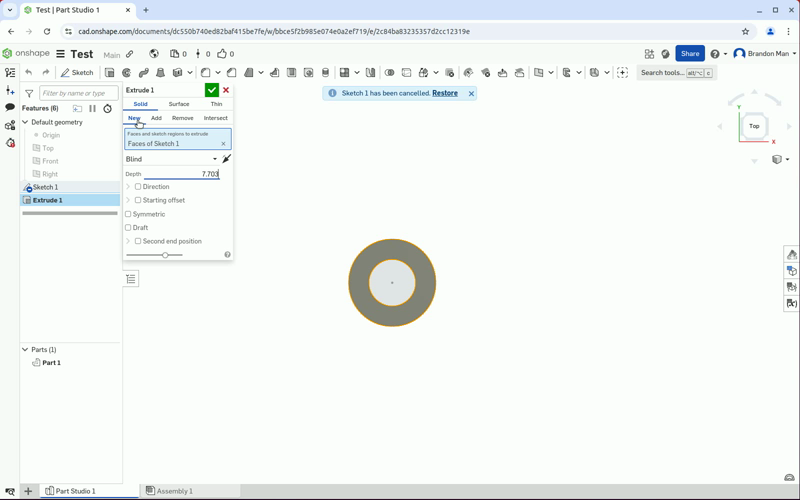
key(enter)
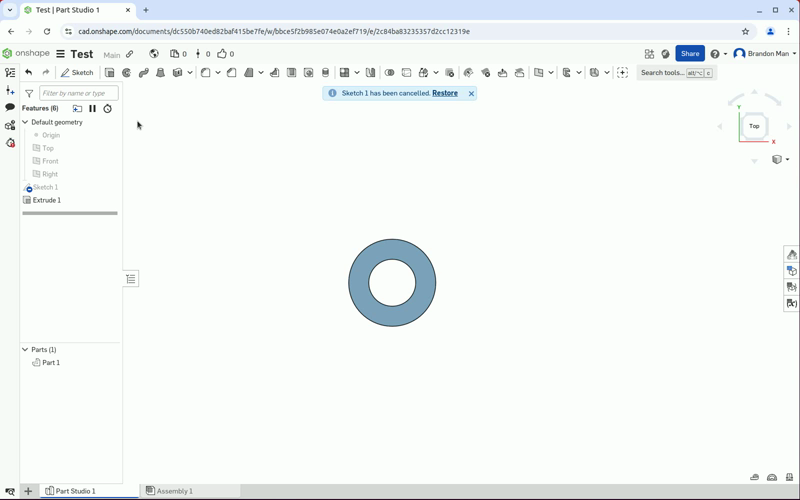
key(shift+h)
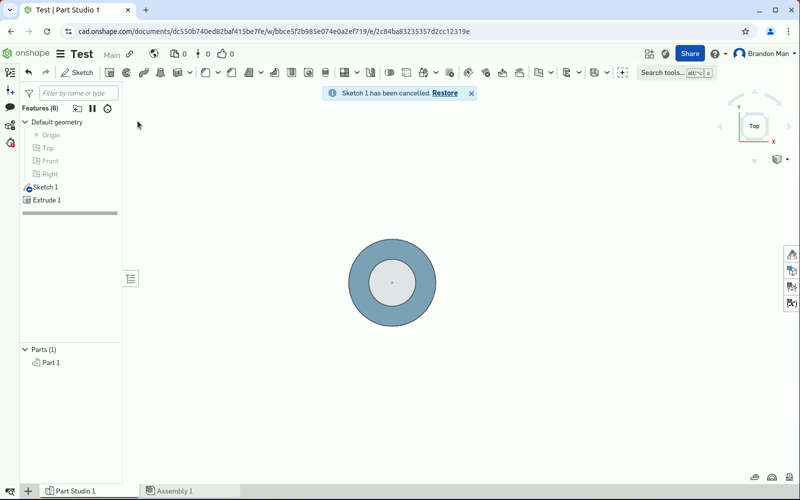
key(shift+h)
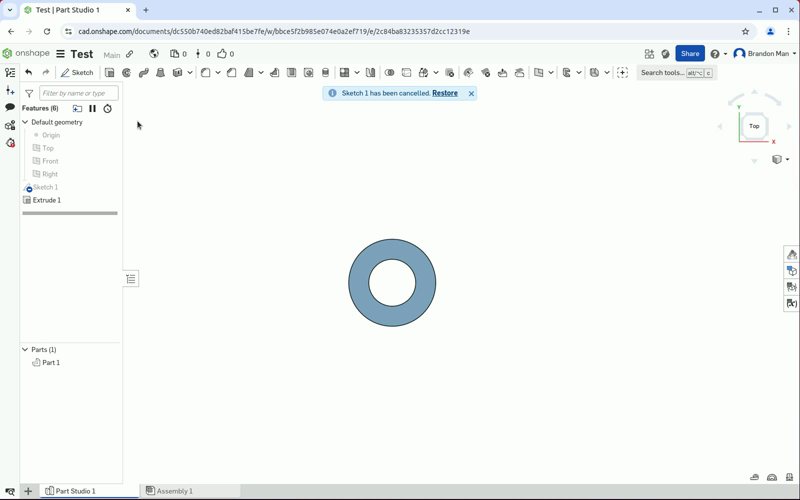
mouse_move(73, 189)
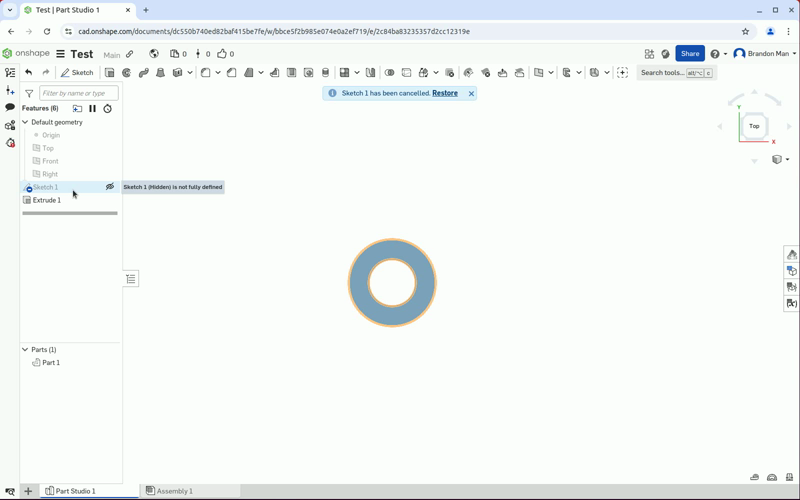
click(73, 189)
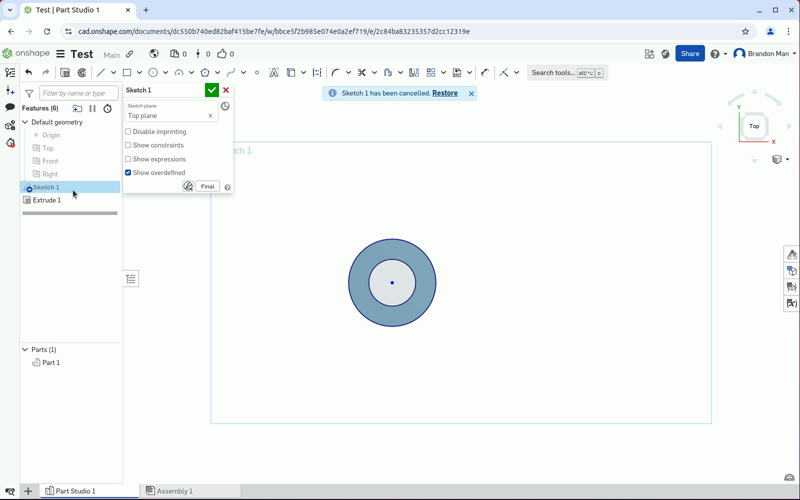
mouse_move(229, 92)
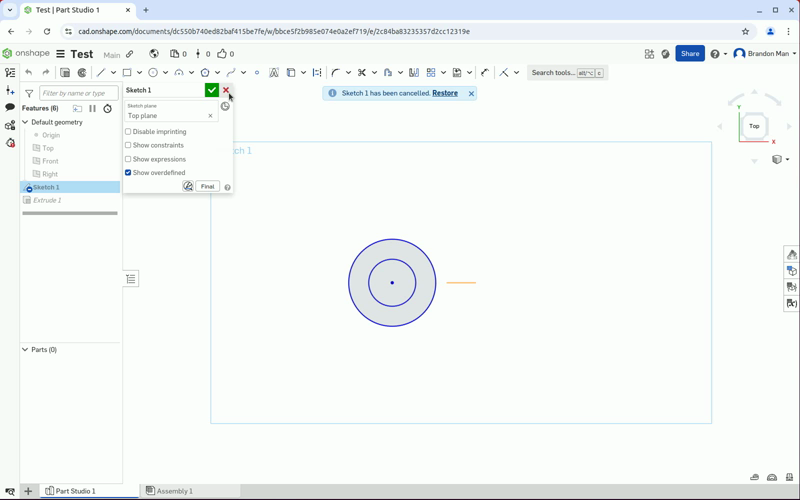
click(229, 92)
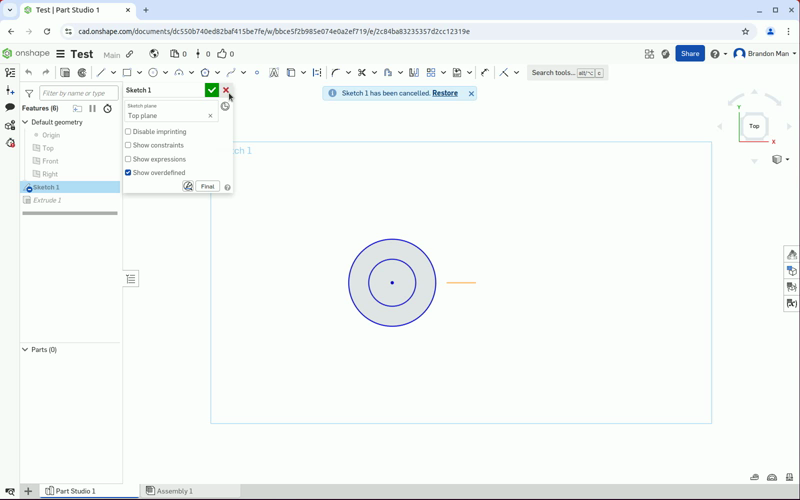
key(shift+s)
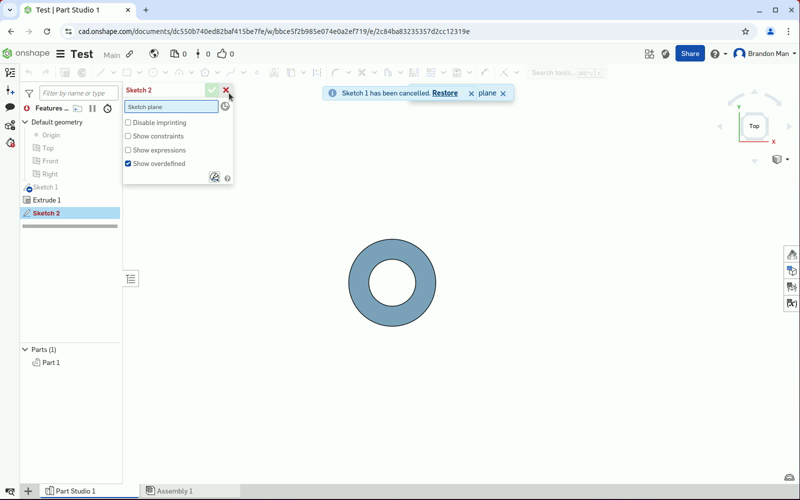
mouse_move(73, 150)
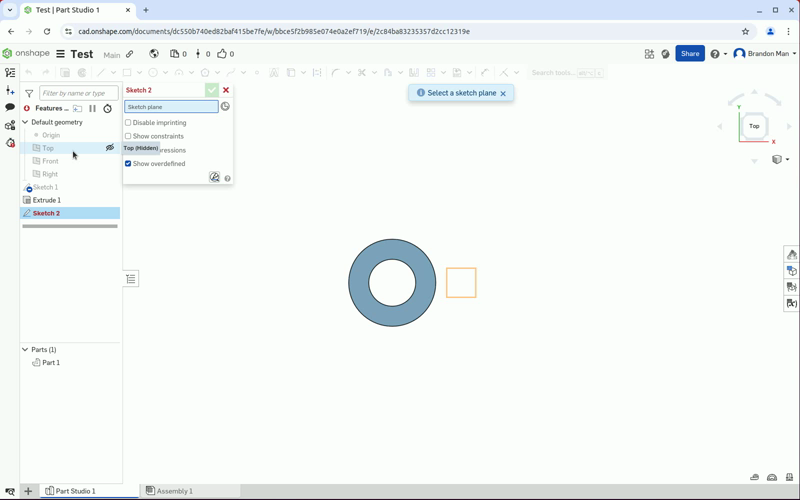
click(73, 150)
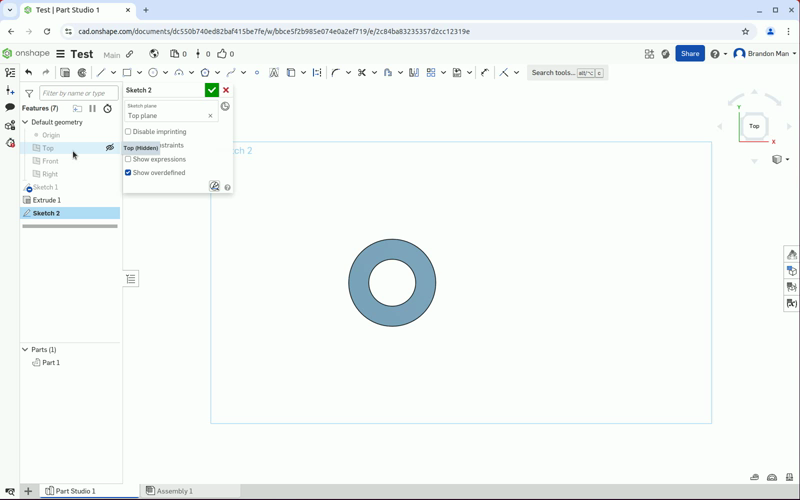
mouse_move(73, 352)
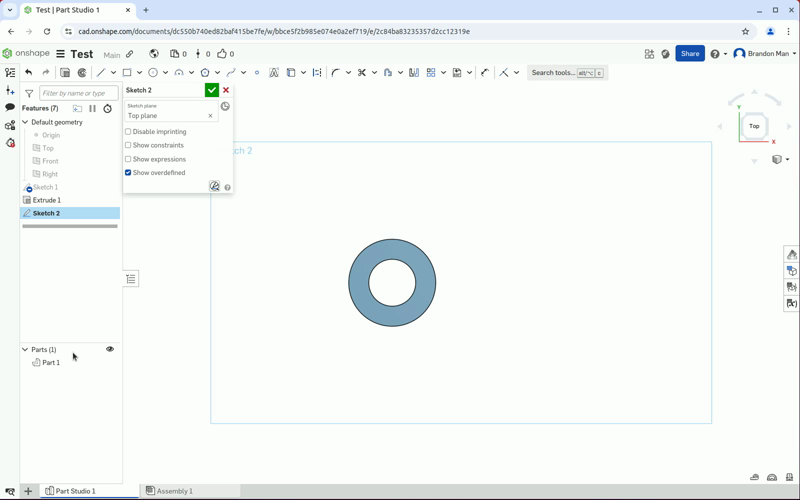
key(y)
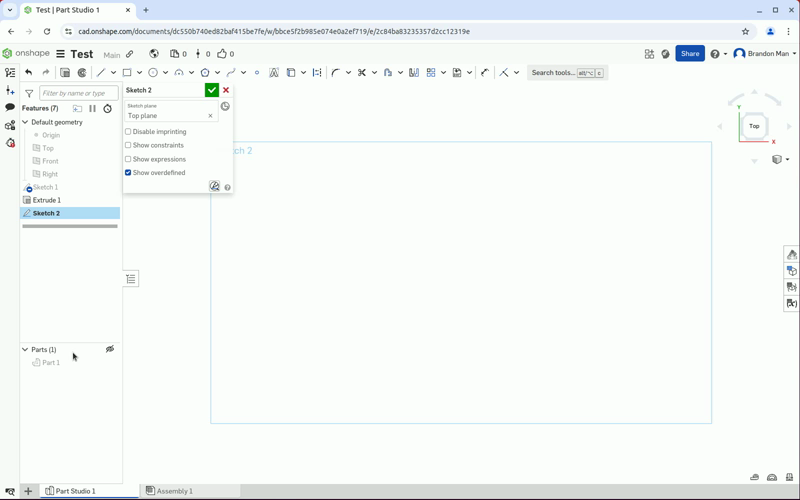
key(l)
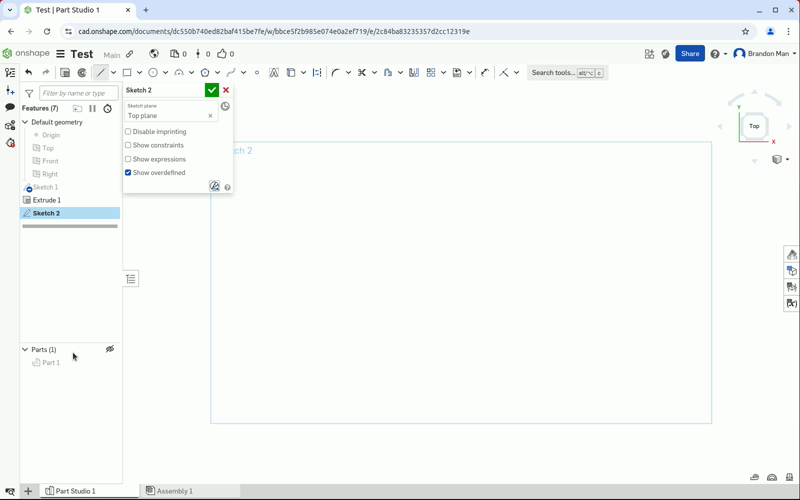
key_down(shift)
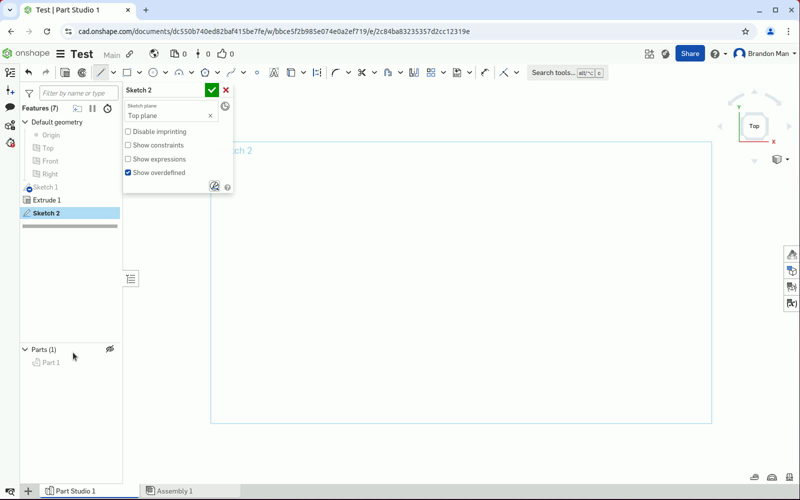
mouse_move(391, 326)
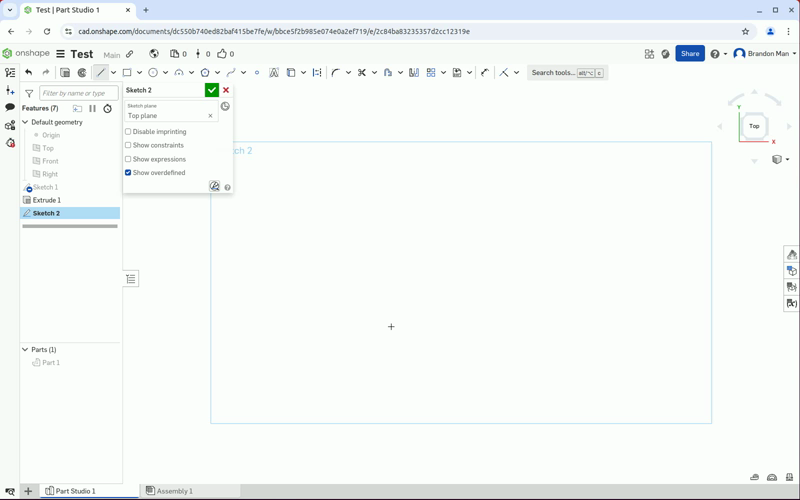
click(391, 326)
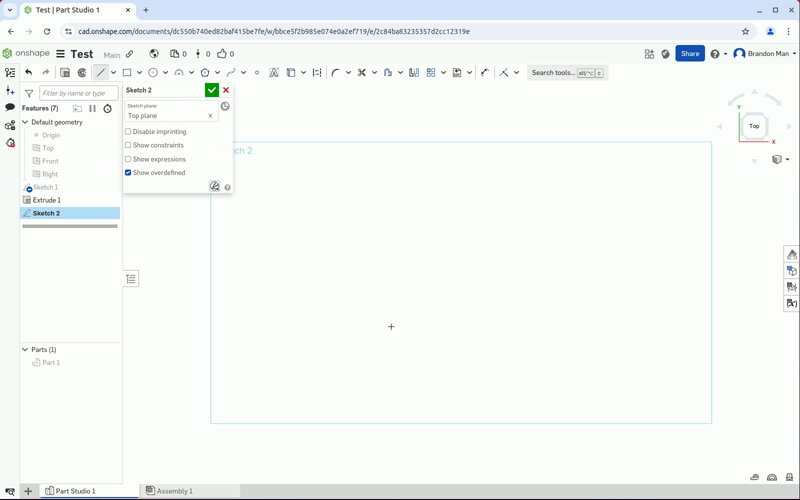
key_up(shift)
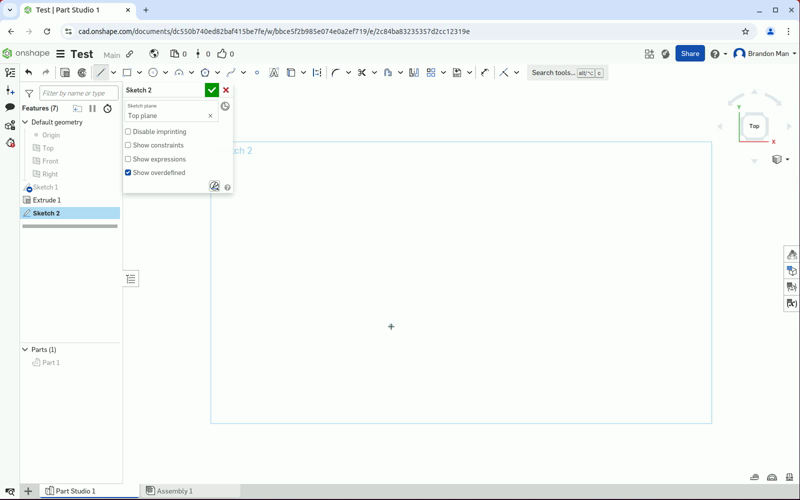
key_down(shift)
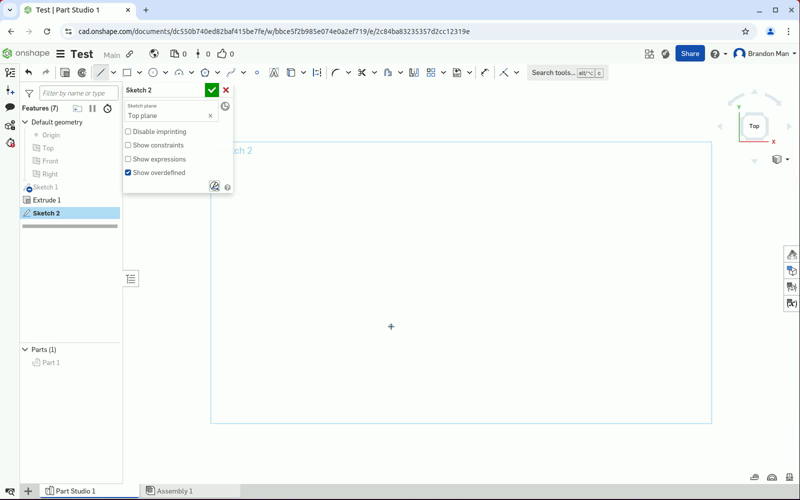
mouse_move(529, 324)
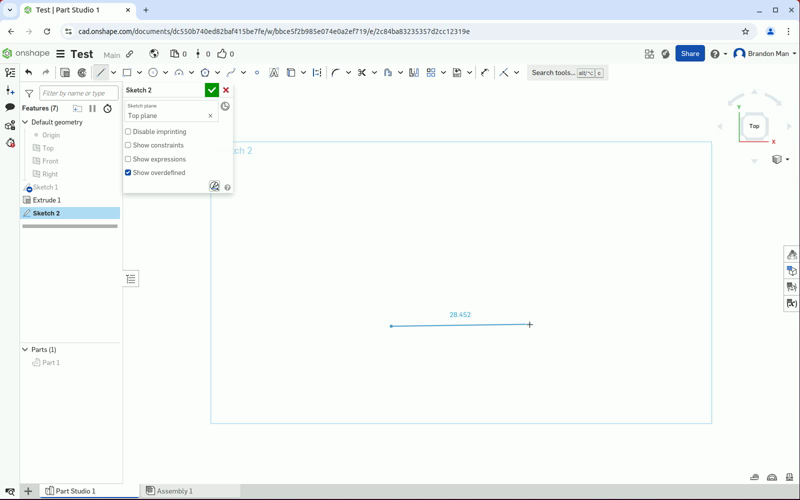
click(529, 324)
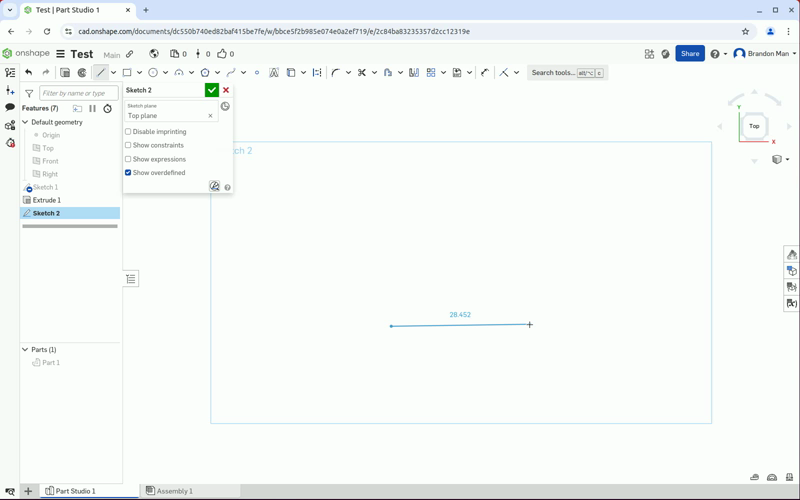
key_up(shift)
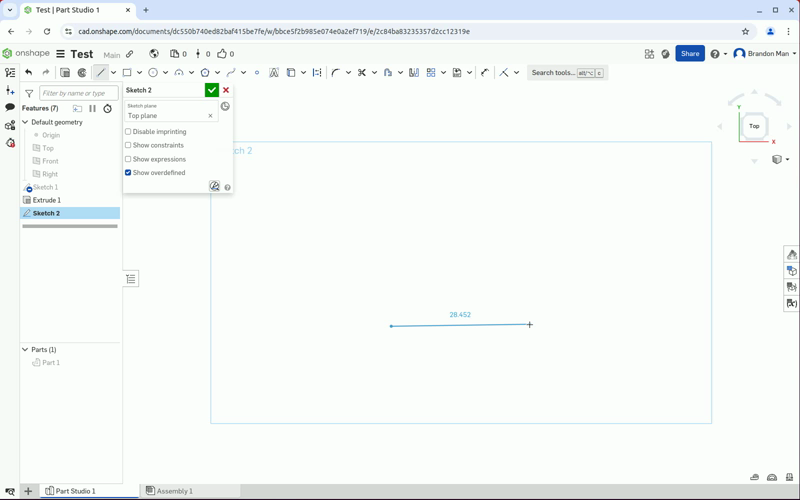
key(esc)
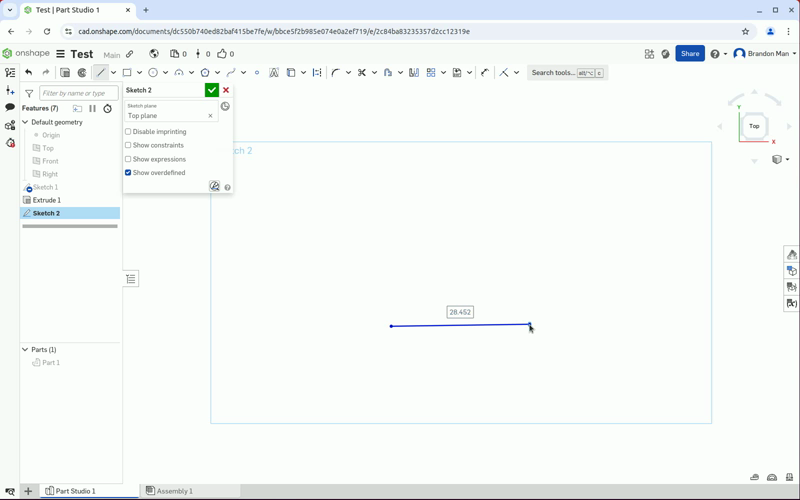
key(a)
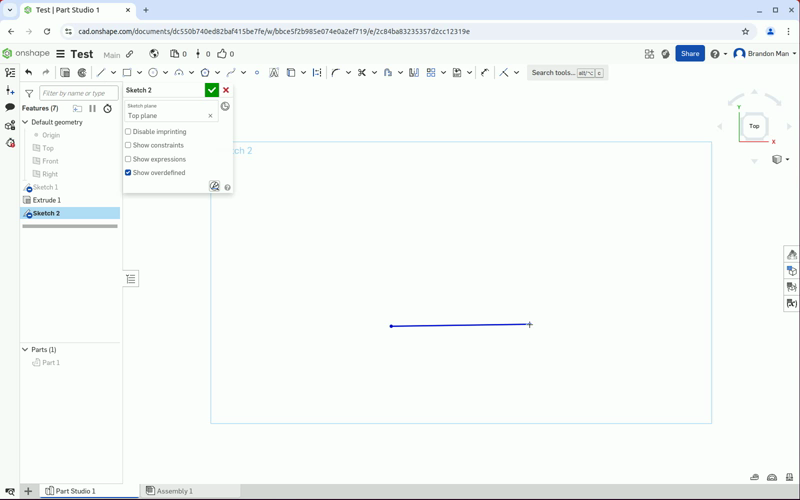
mouse_move(529, 324)
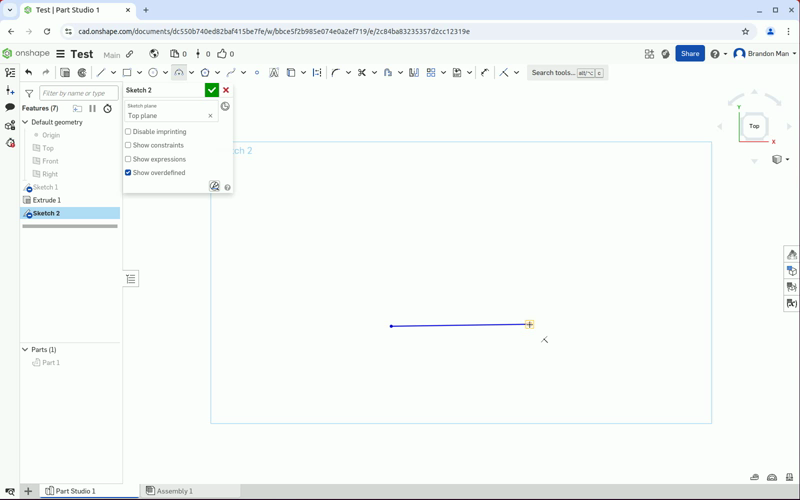
click(529, 324)
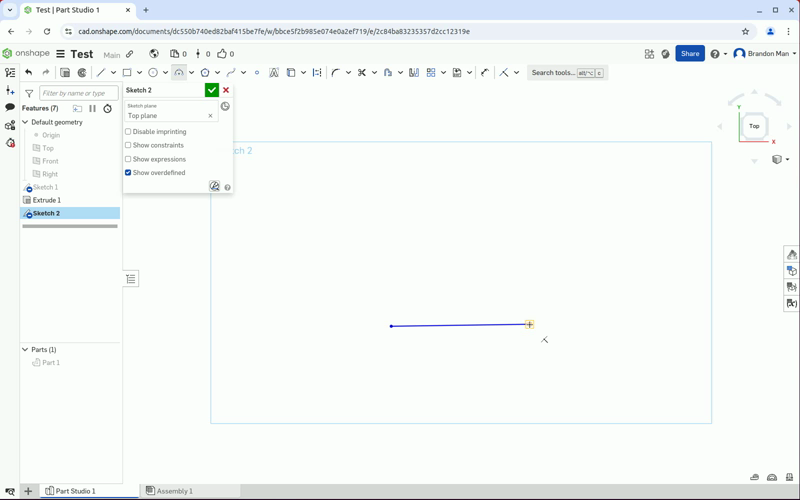
key_down(shift)
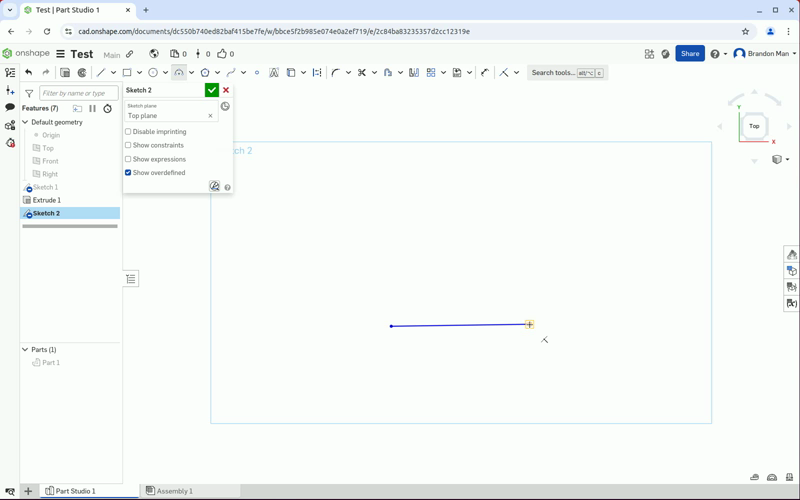
mouse_move(529, 241)
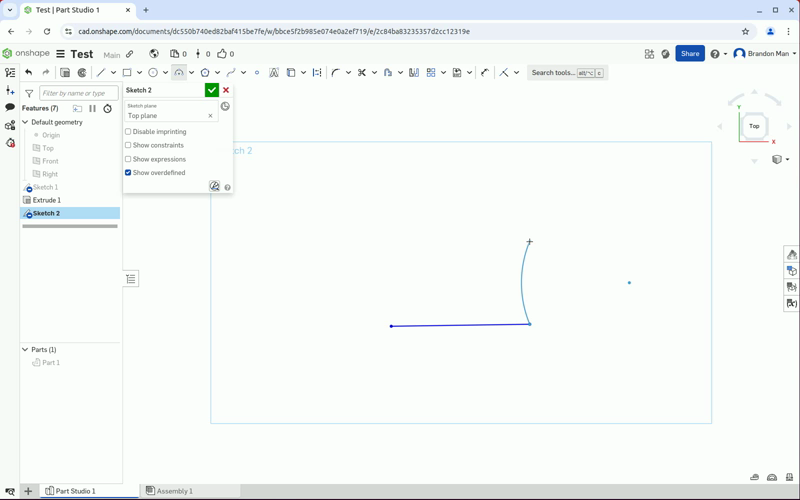
click(529, 241)
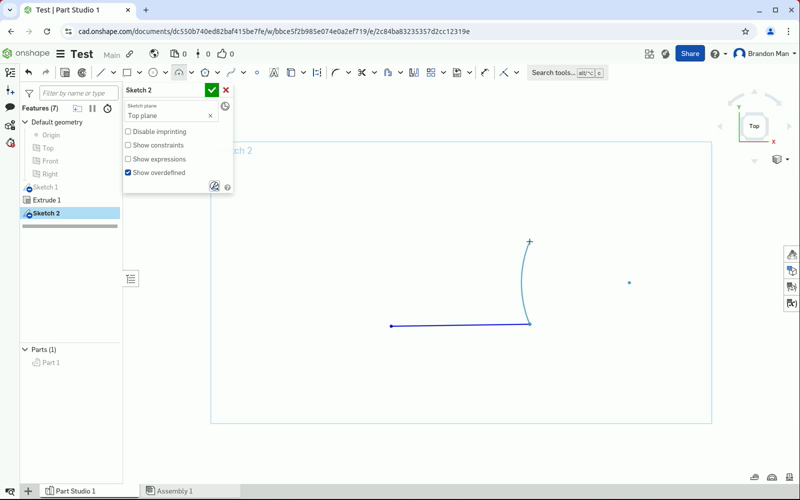
mouse_move(570, 282)
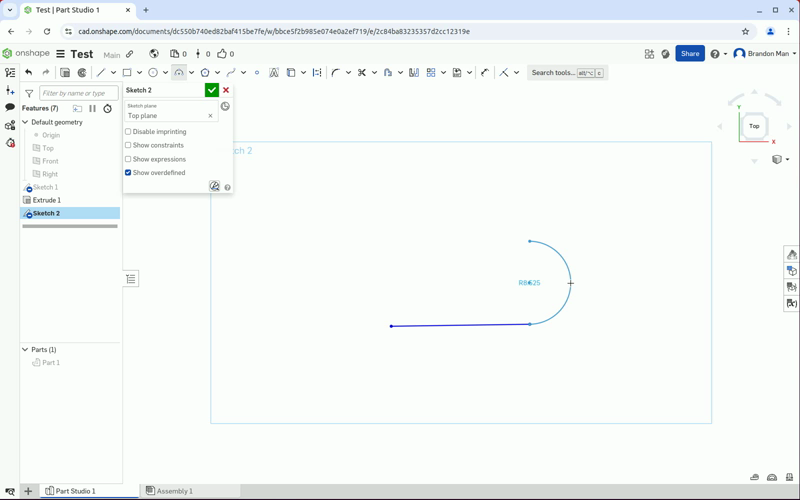
click(570, 282)
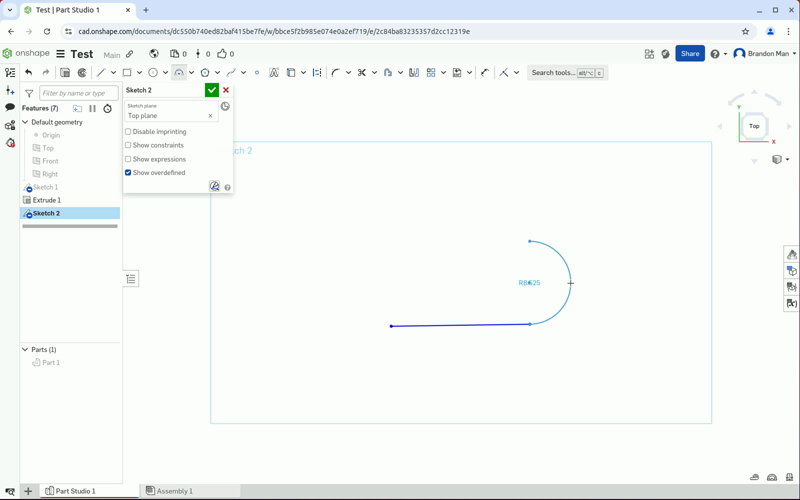
key_up(shift)
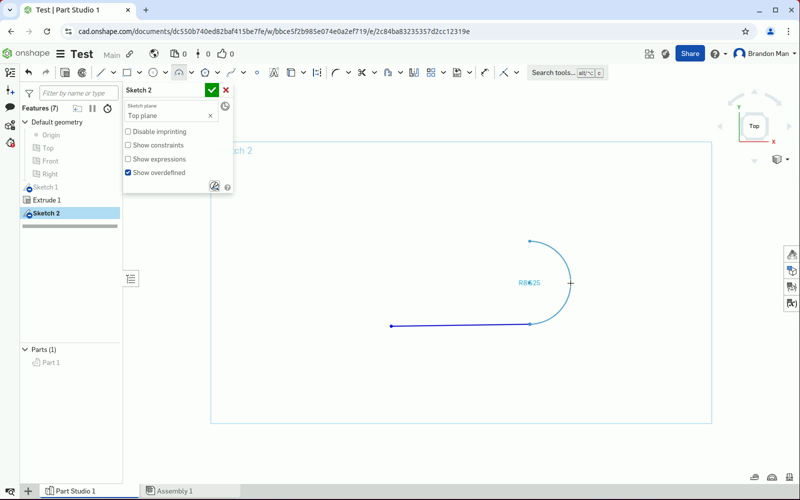
key(esc)
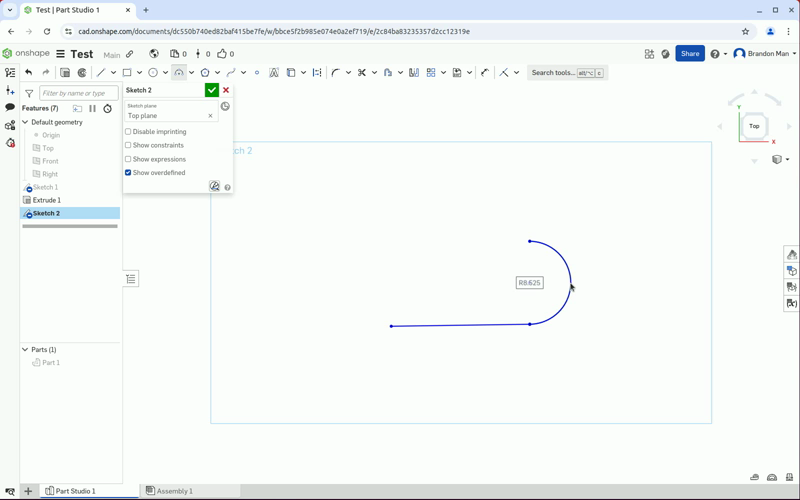
key(l)
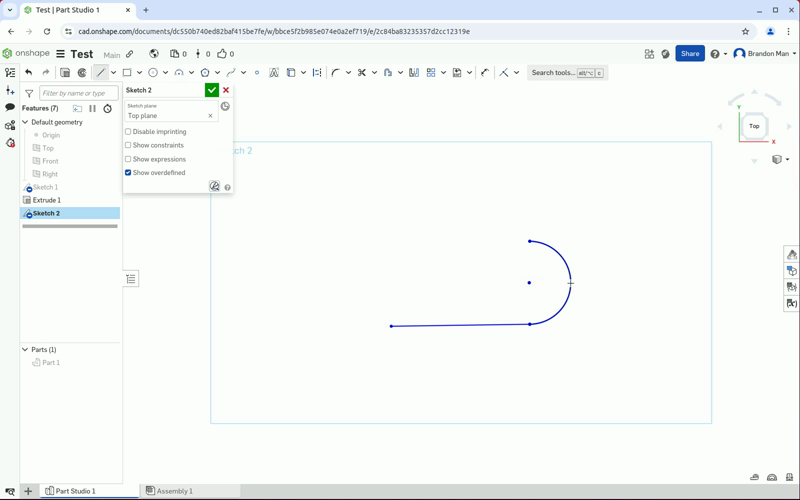
mouse_move(529, 241)
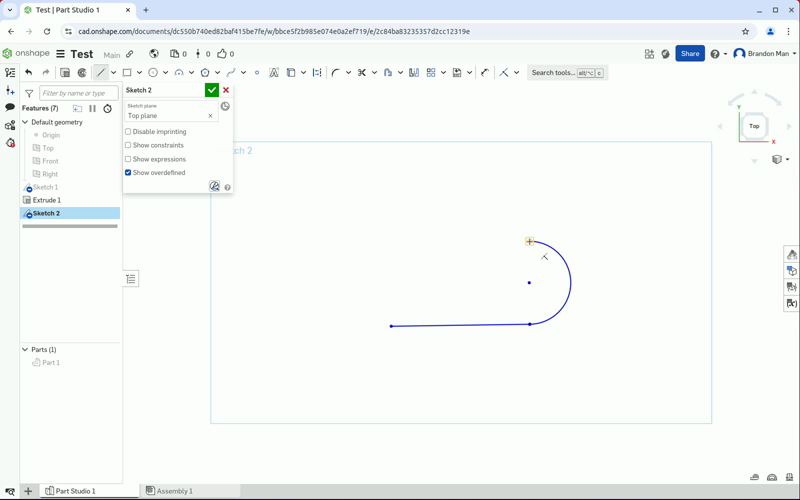
click(529, 241)
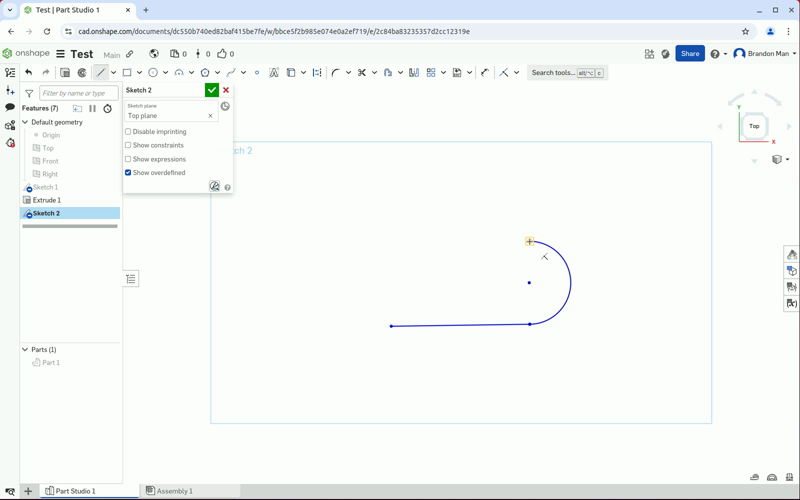
key_down(shift)
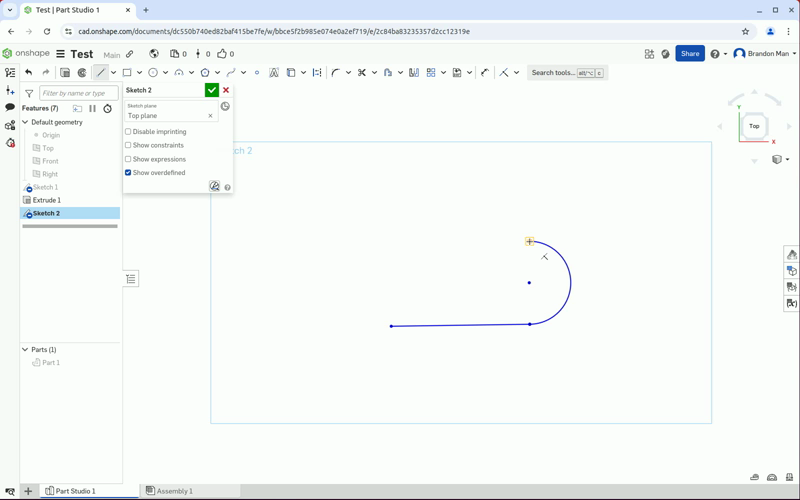
mouse_move(391, 241)
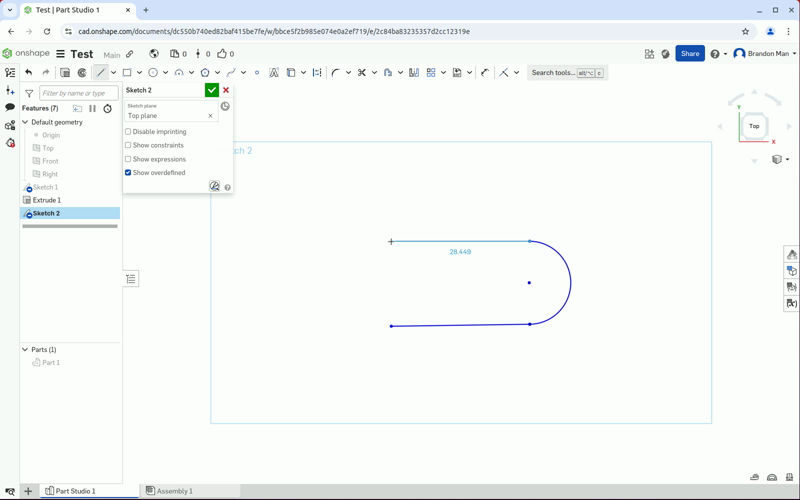
click(391, 241)
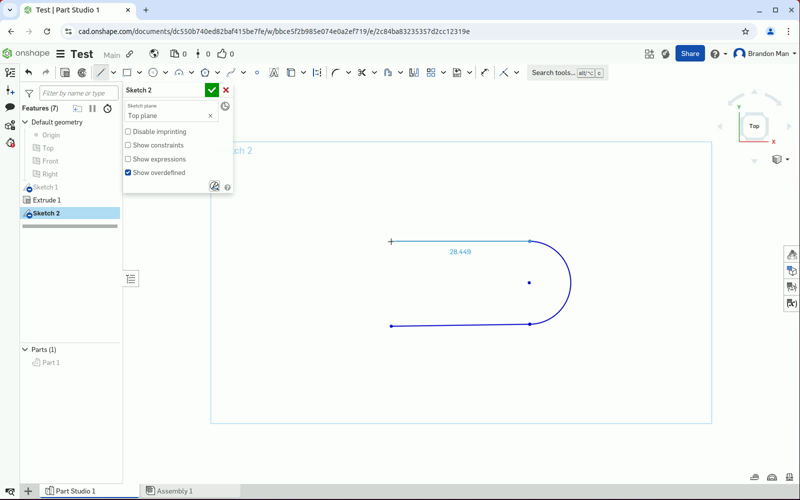
key_up(shift)
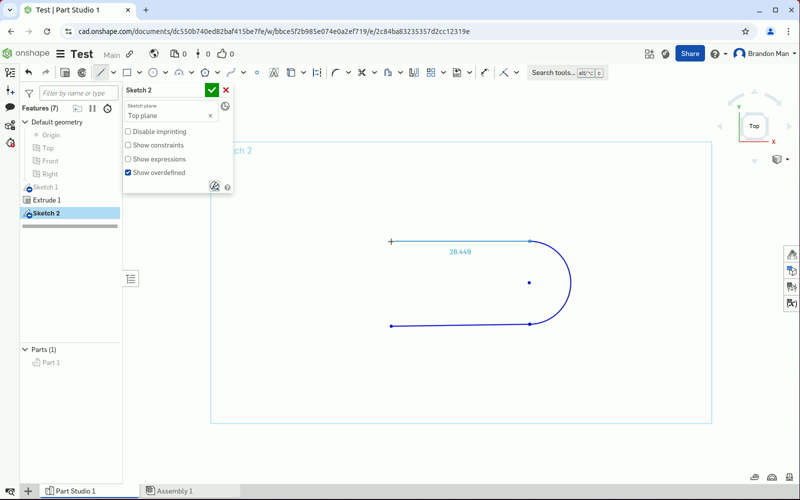
key(esc)
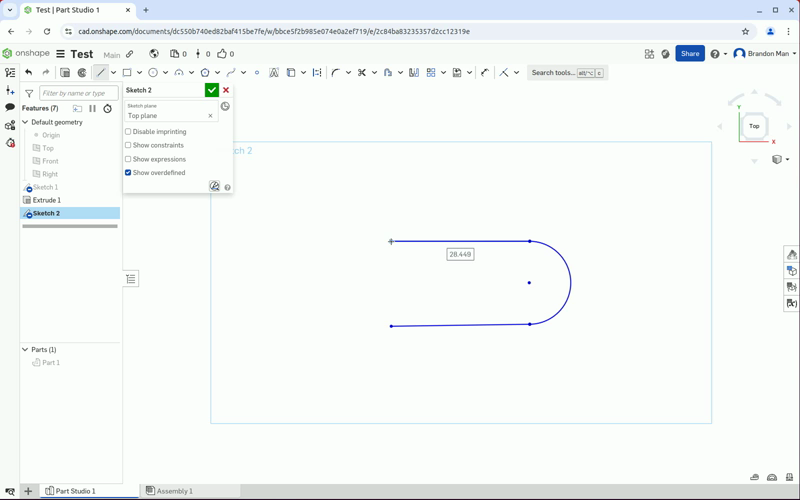
key(a)
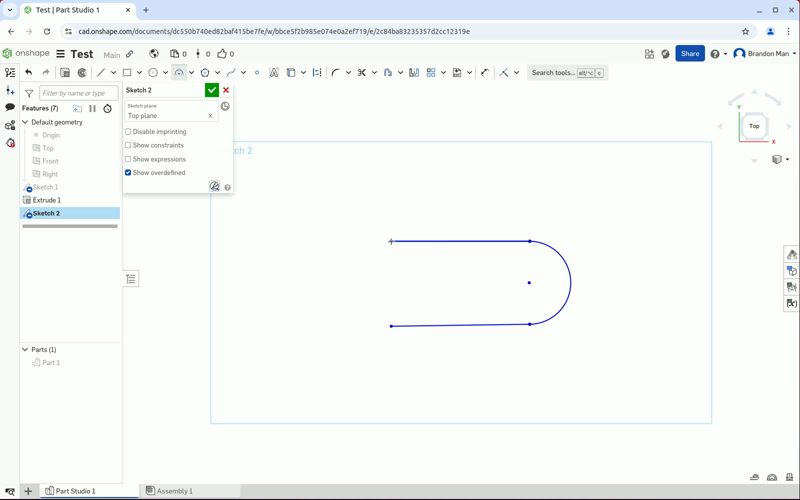
mouse_move(391, 241)
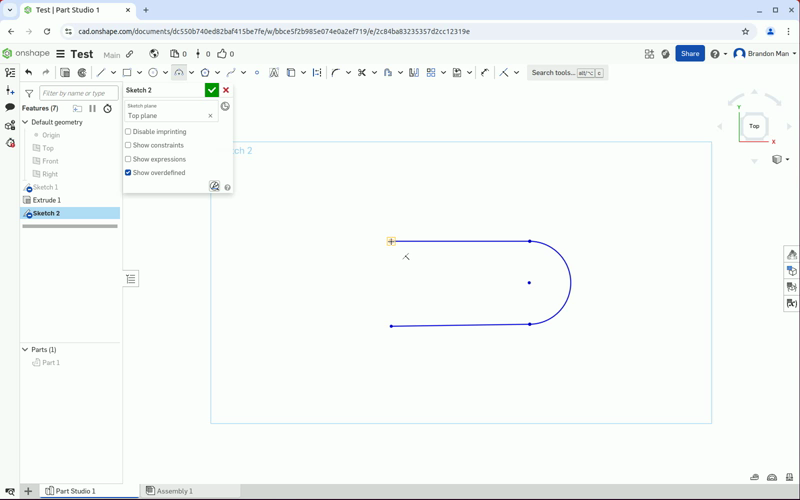
click(391, 241)
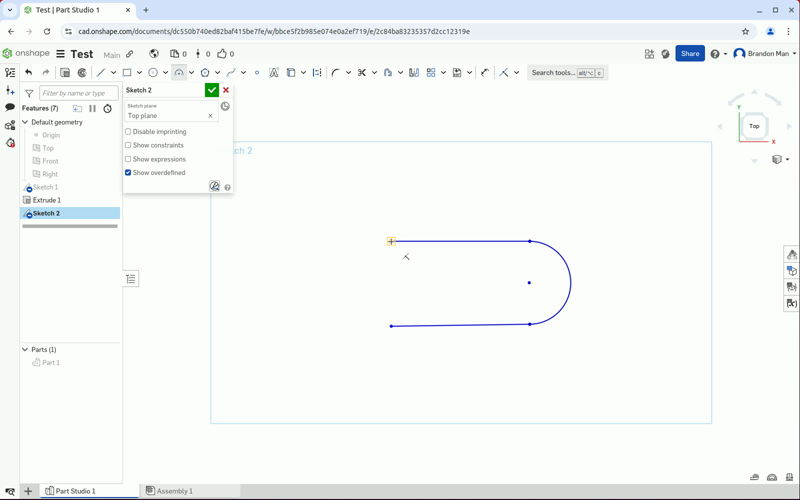
mouse_move(391, 326)
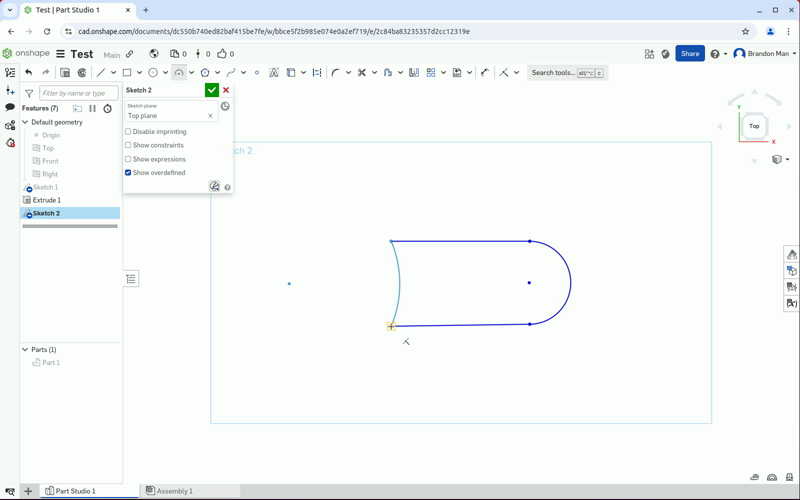
click(391, 326)
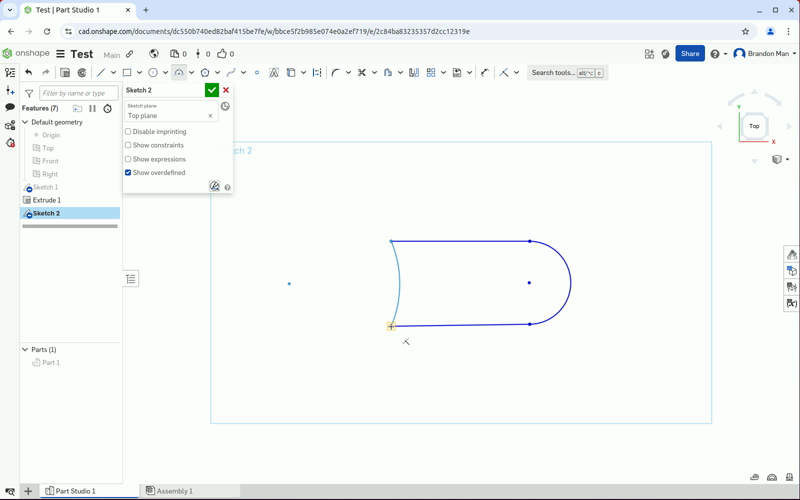
key_down(shift)
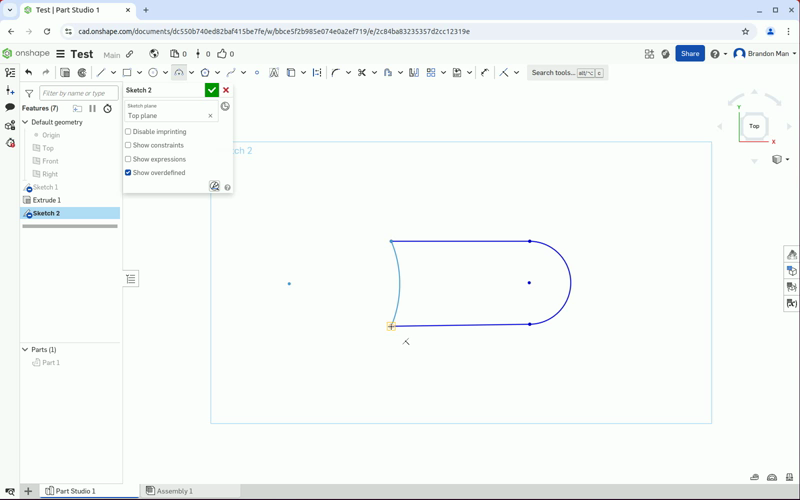
mouse_move(433, 283)
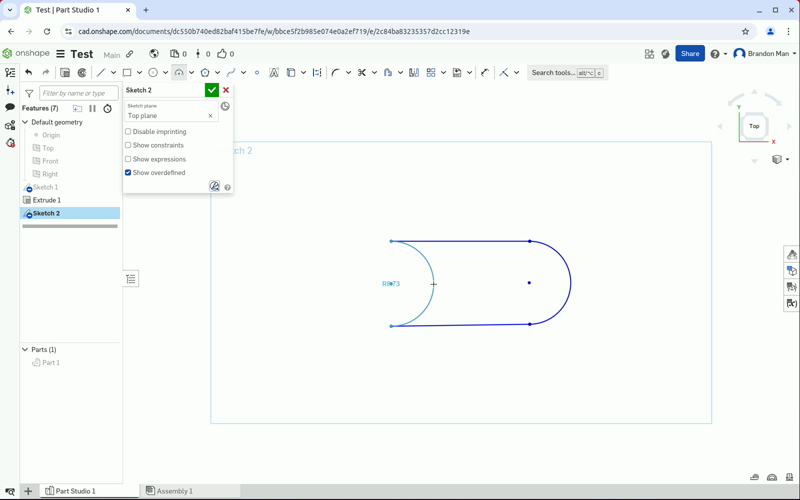
click(433, 283)
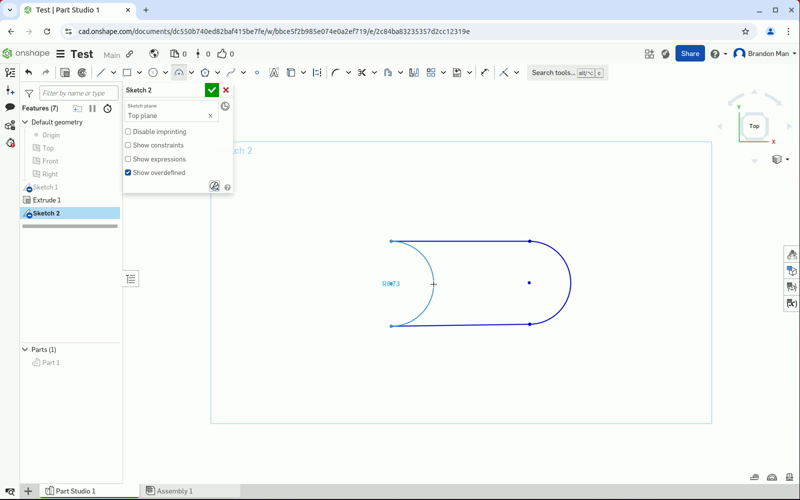
key_up(shift)
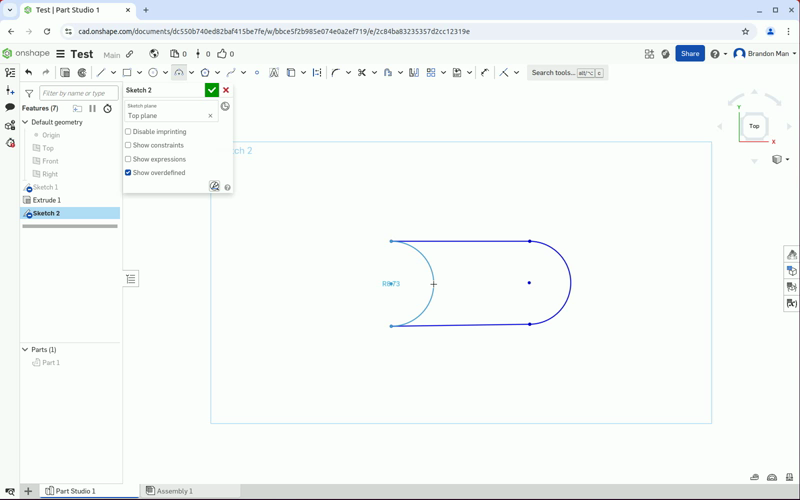
key(esc)
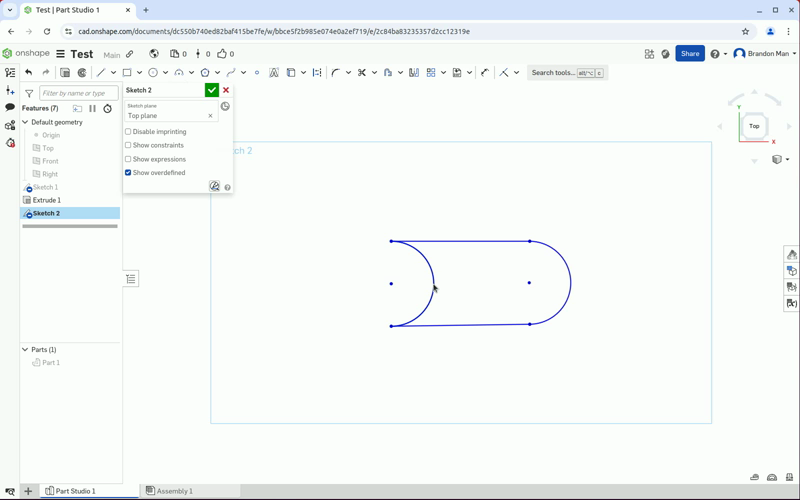
key(c)
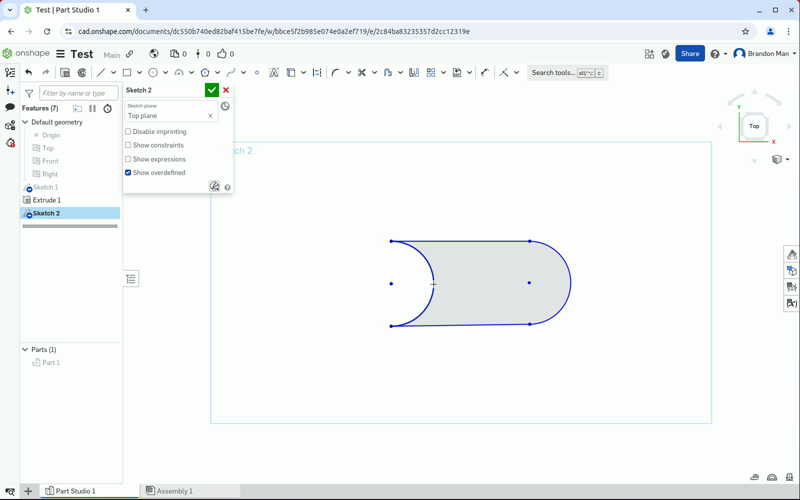
key_down(shift)
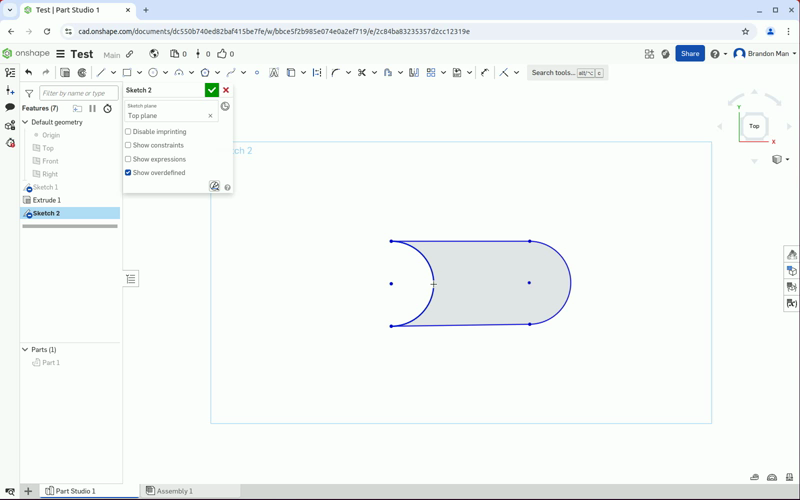
mouse_move(529, 282)
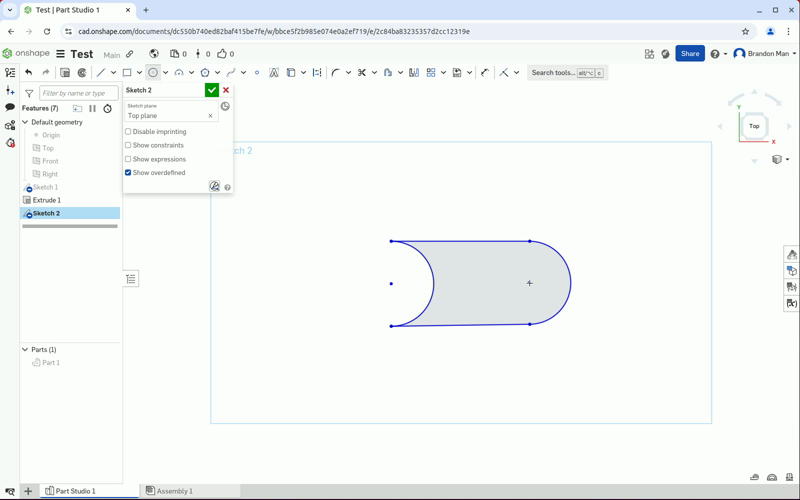
scroll(6)
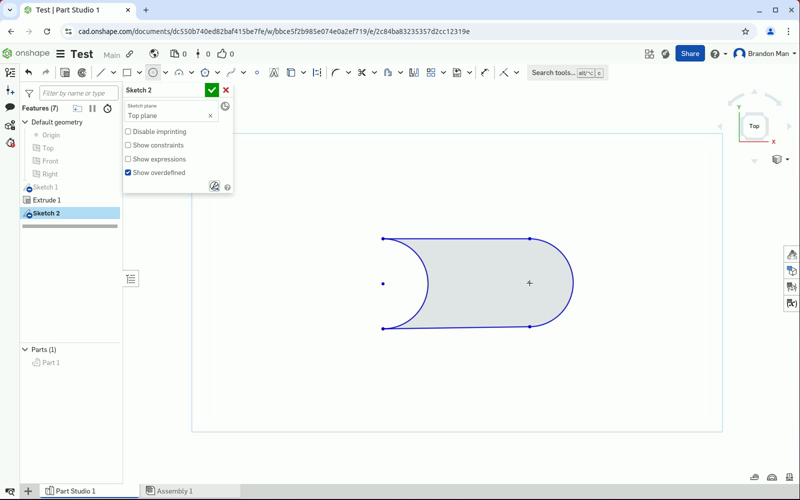
scroll(6)
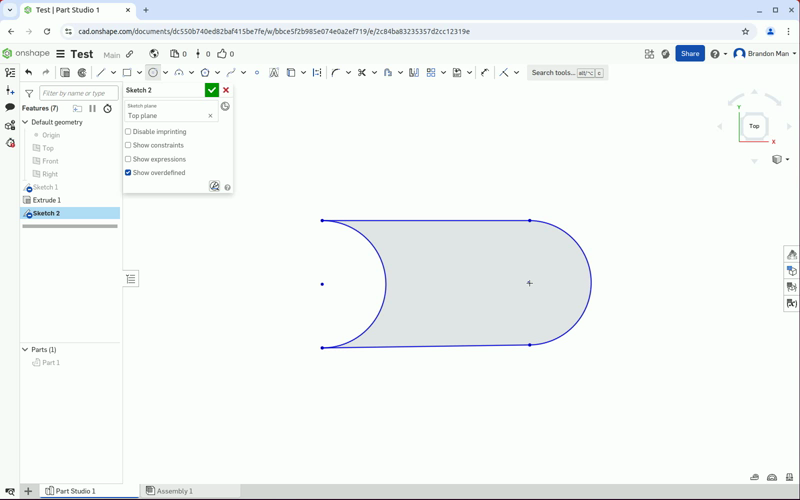
scroll(6)
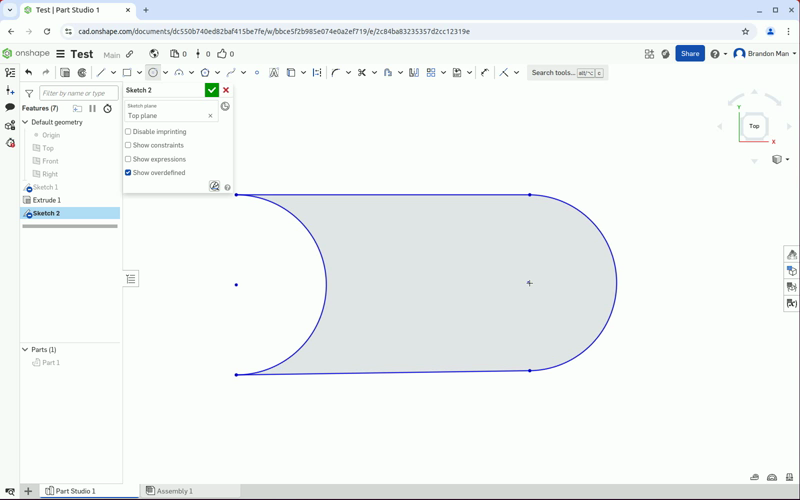
scroll(6)
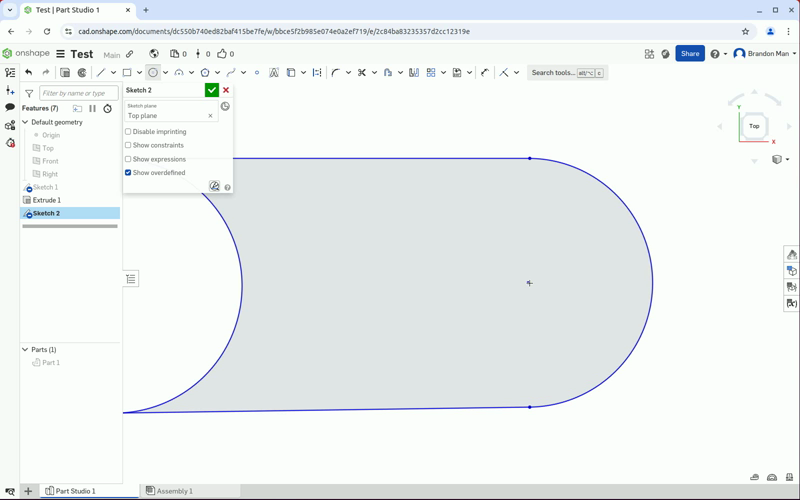
scroll(6)
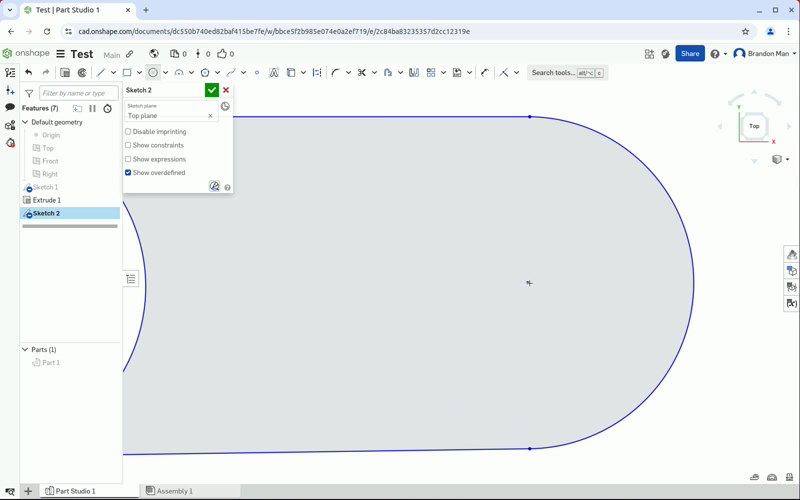
scroll(6)
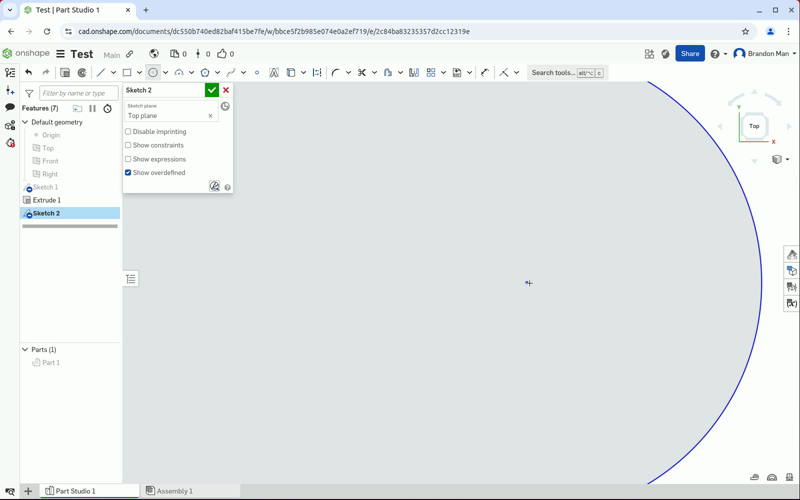
scroll(6)
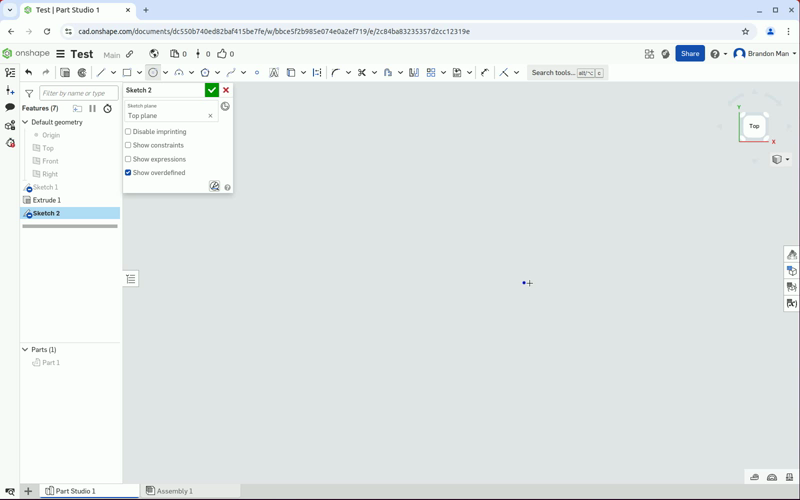
click(529, 282)
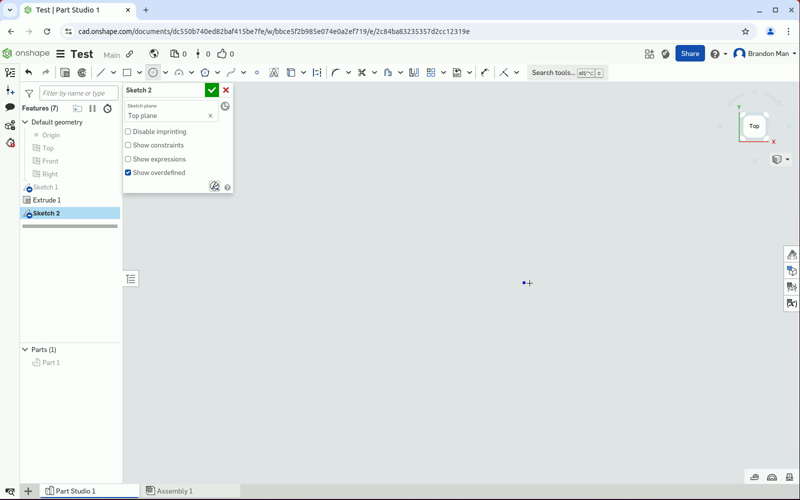
scroll(-6)
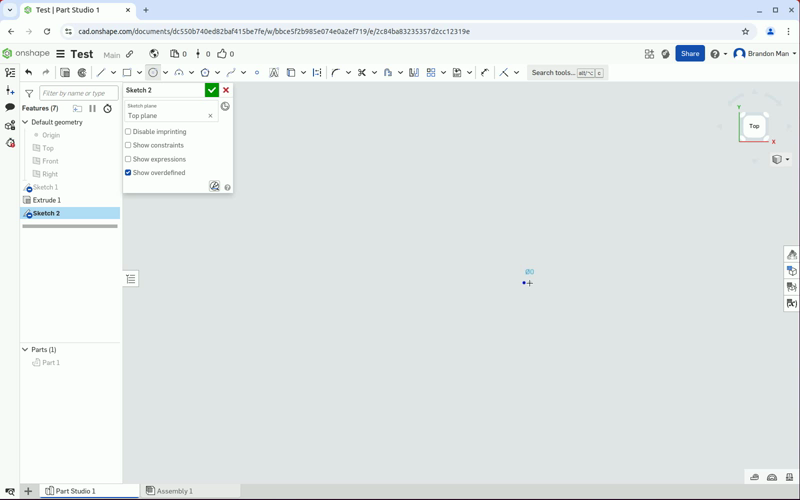
scroll(-6)
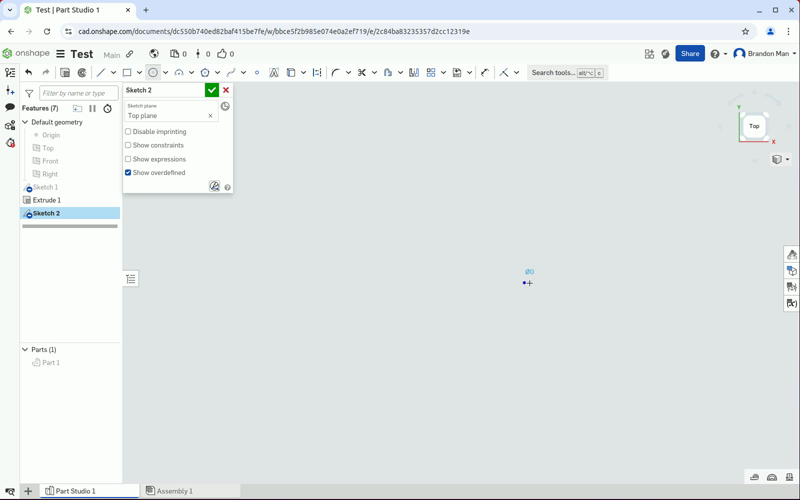
scroll(-6)
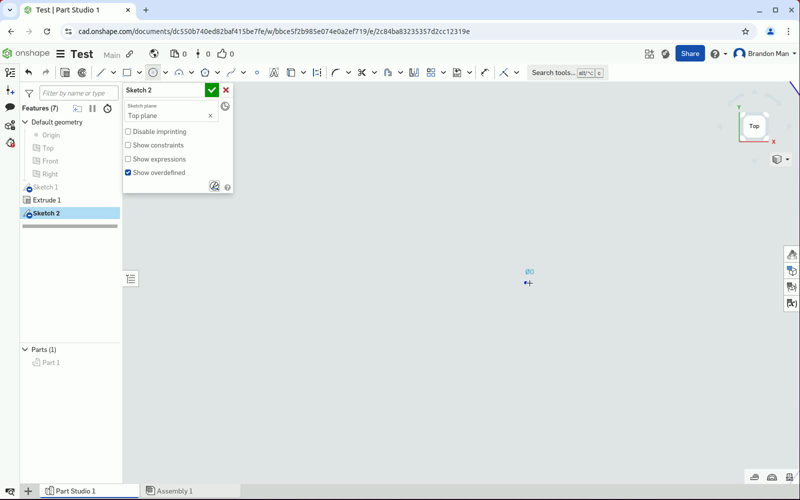
scroll(-6)
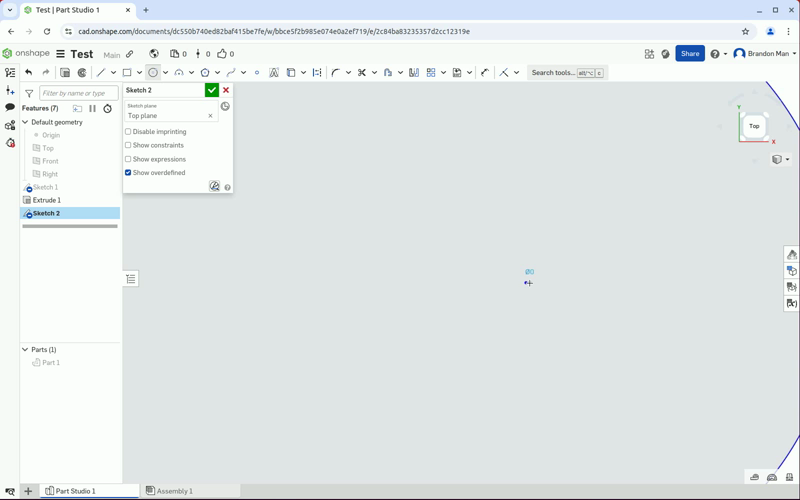
scroll(-6)
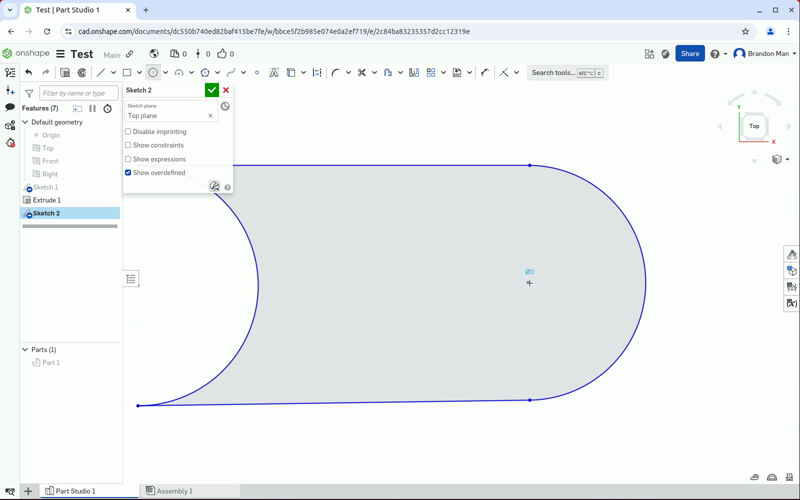
scroll(-6)
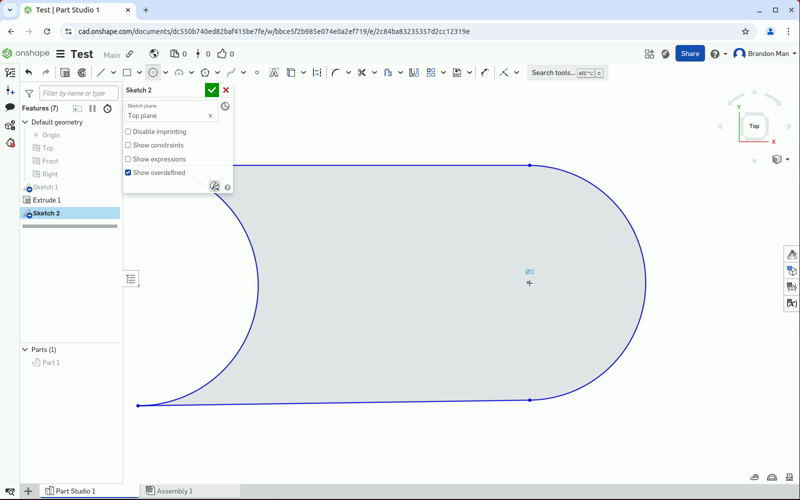
scroll(-6)
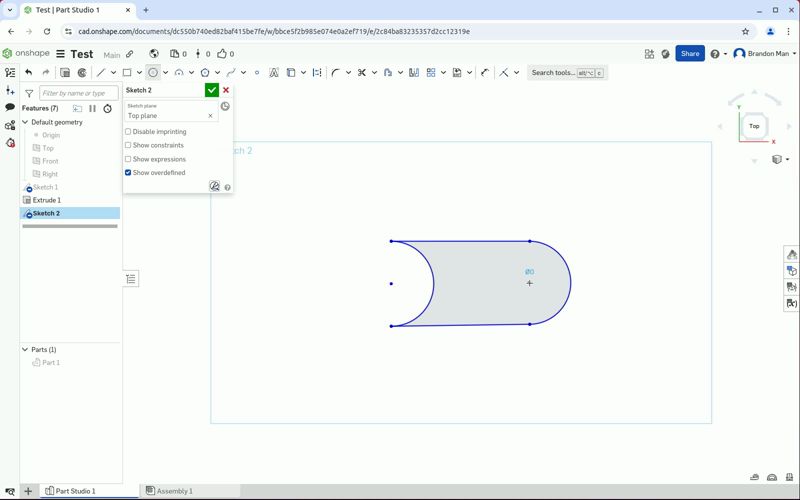
key_up(shift)
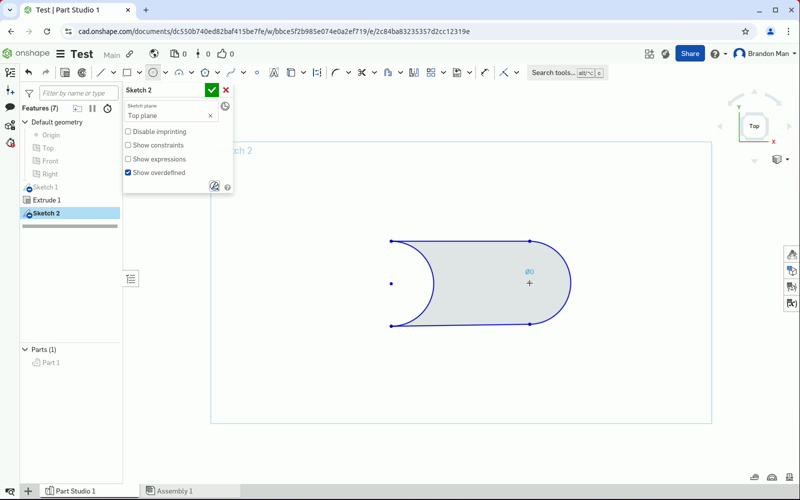
mouse_move(554, 282)
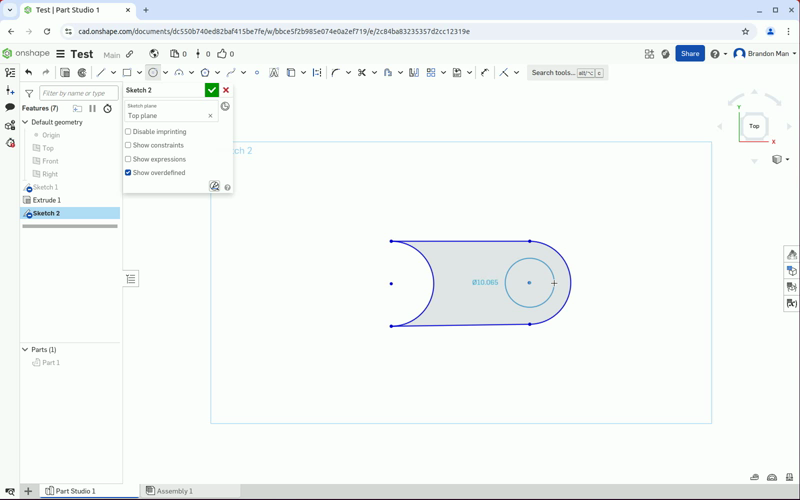
click(554, 282)
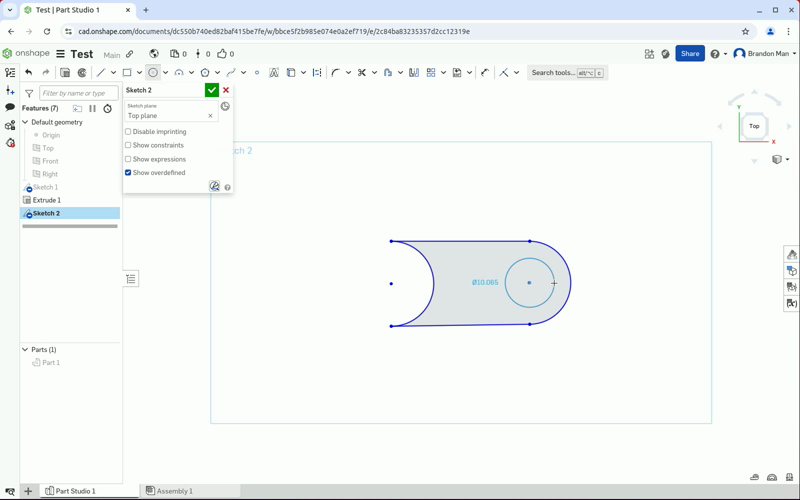
key(esc)
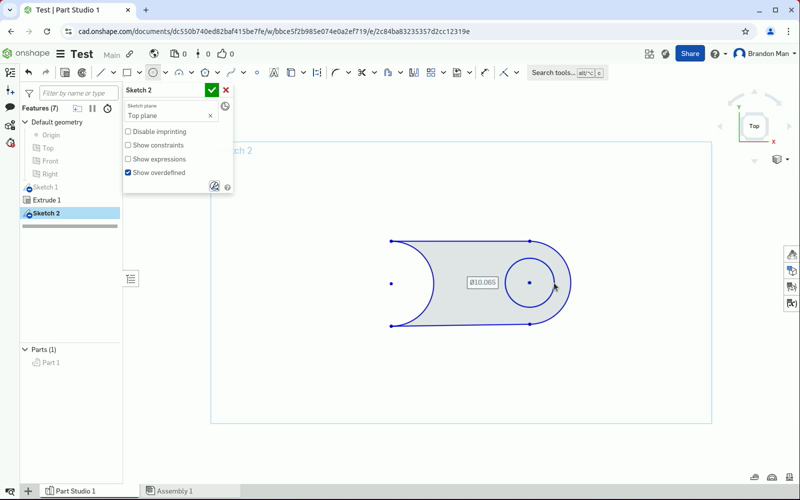
mouse_move(459, 299)
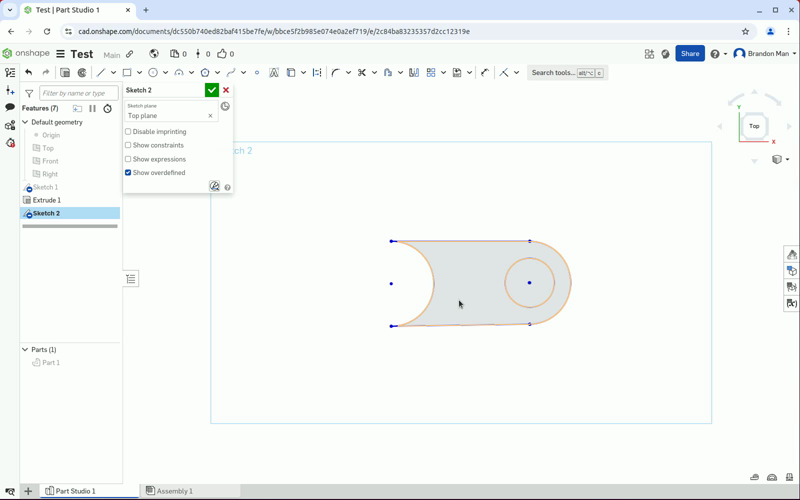
click(459, 299)
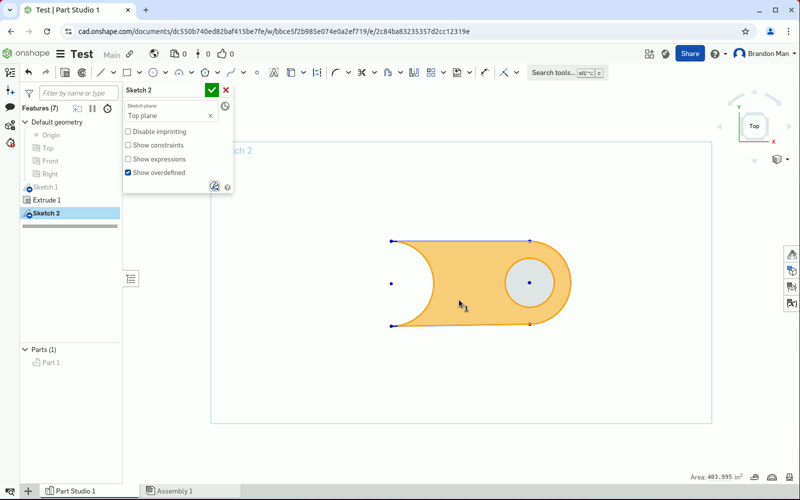
mouse_move(73, 352)
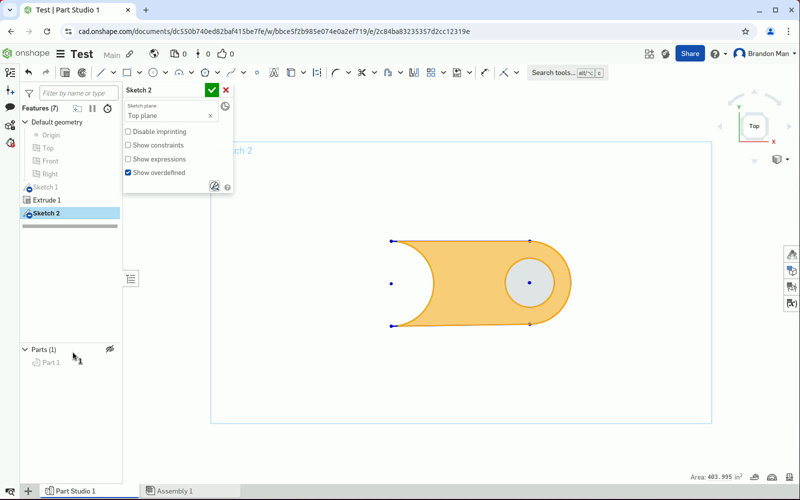
key(shift+y)
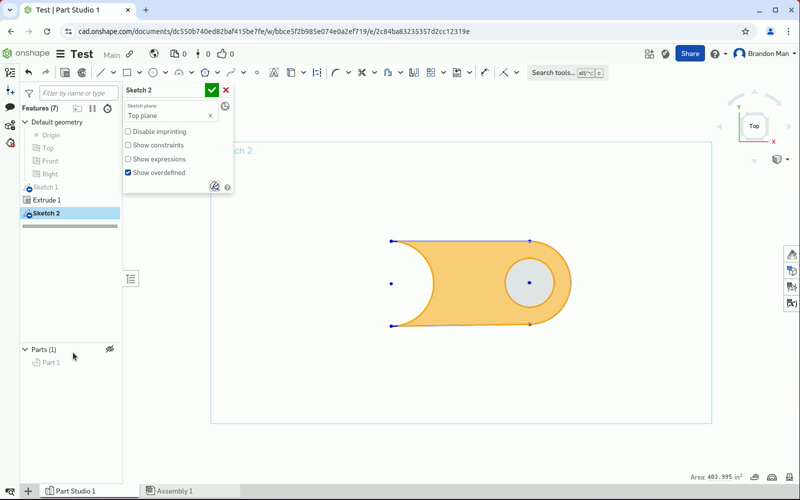
key(shift+e)
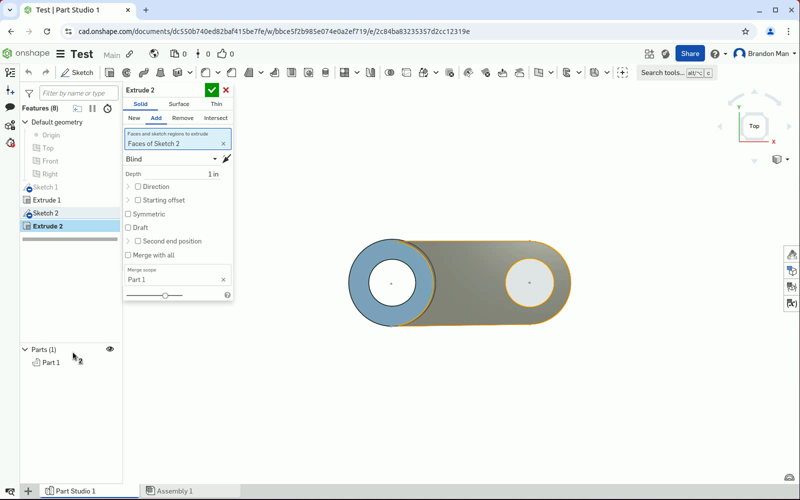
mouse_move(143, 106)
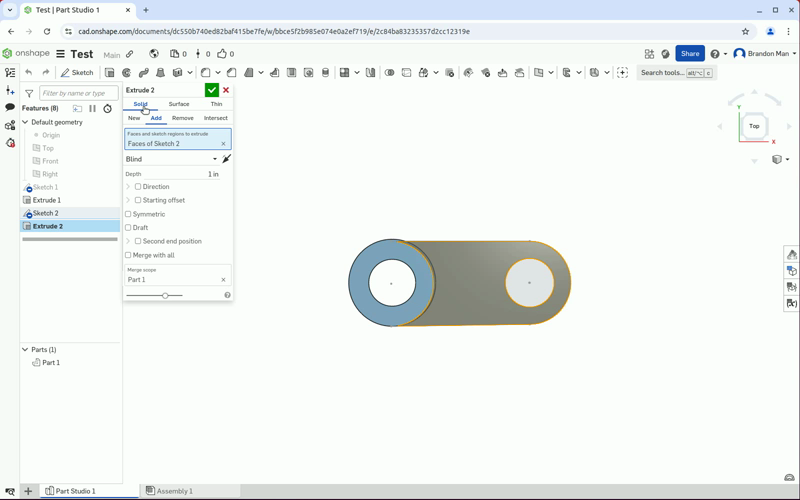
click(143, 106)
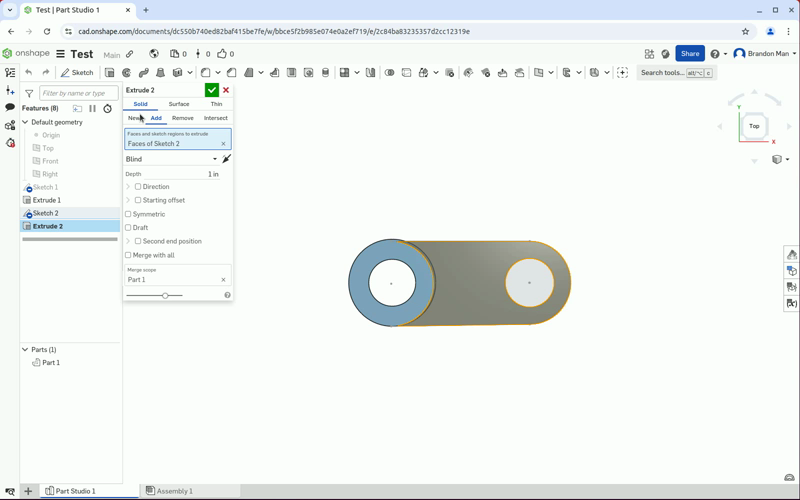
mouse_move(137, 120)
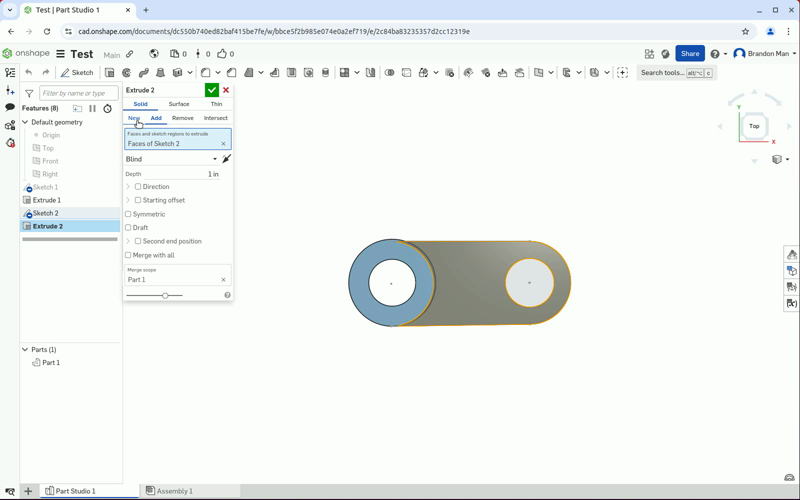
click(137, 120)
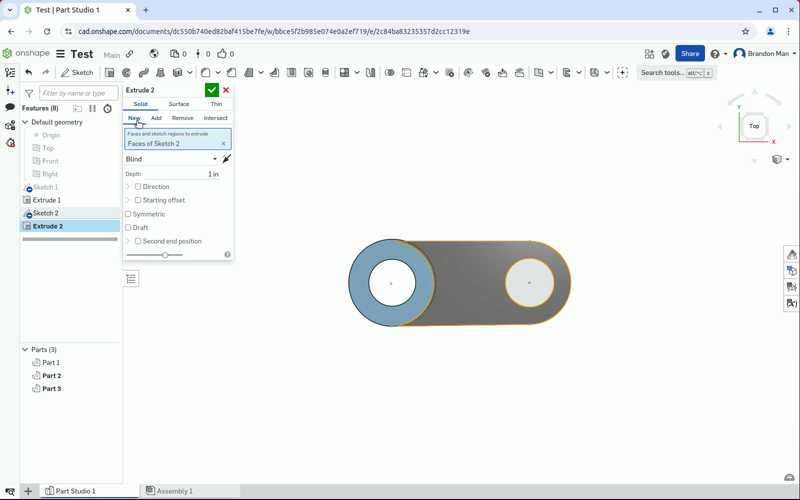
key(tab, 4)
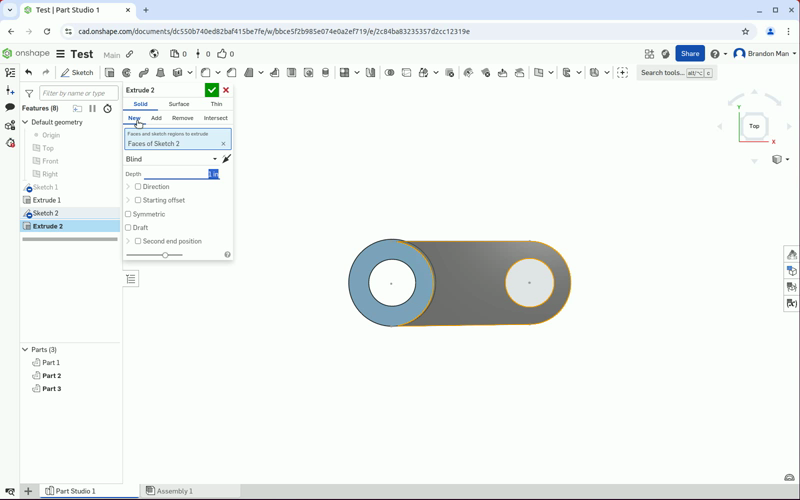
text(7.703)
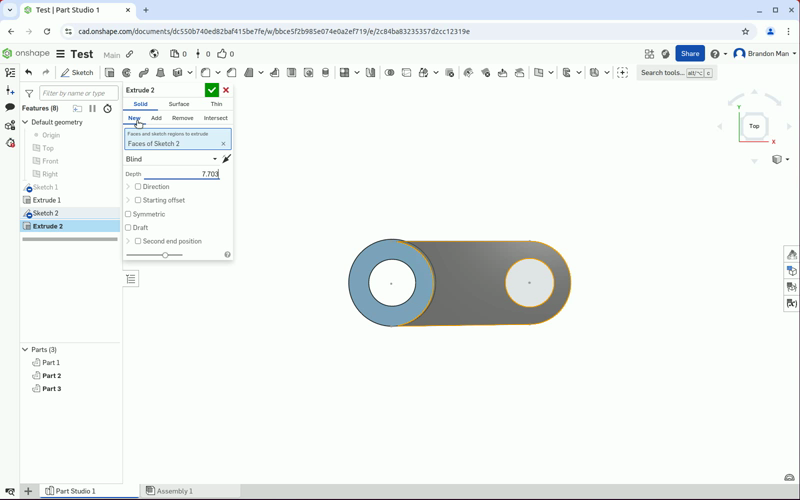
key(enter)
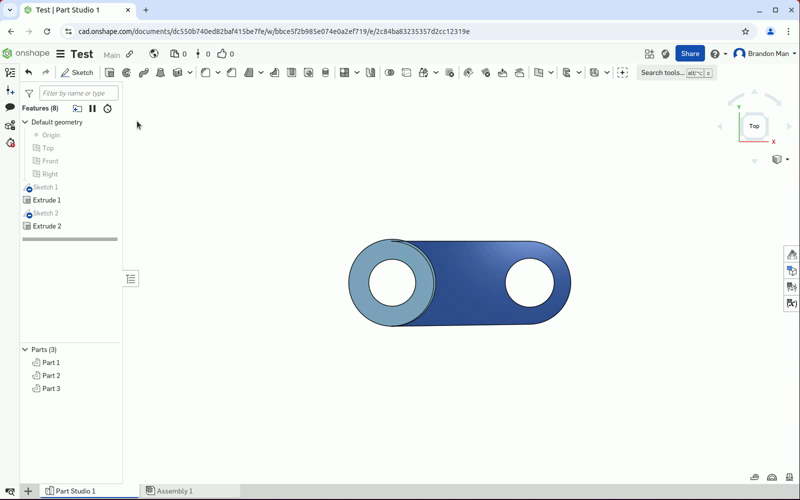
key(shift+h)
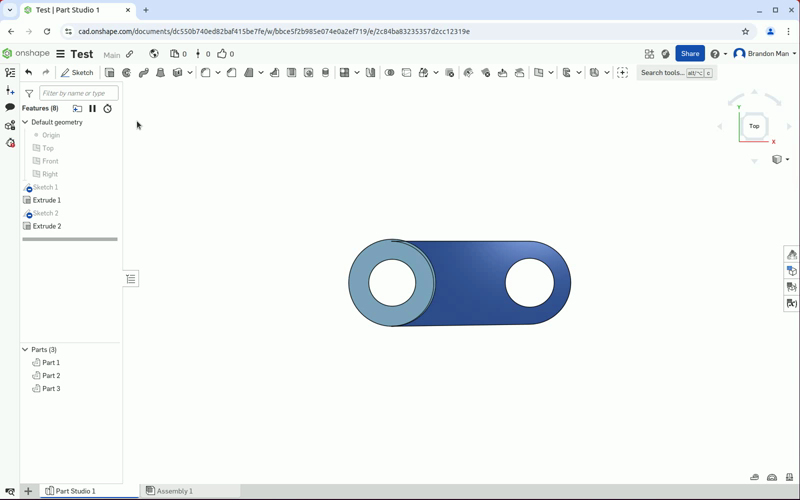
key(shift+h)
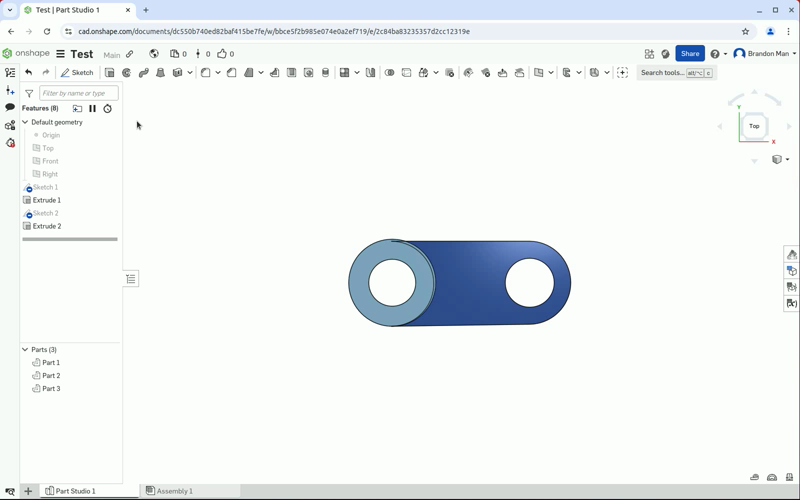
mouse_move(73, 189)
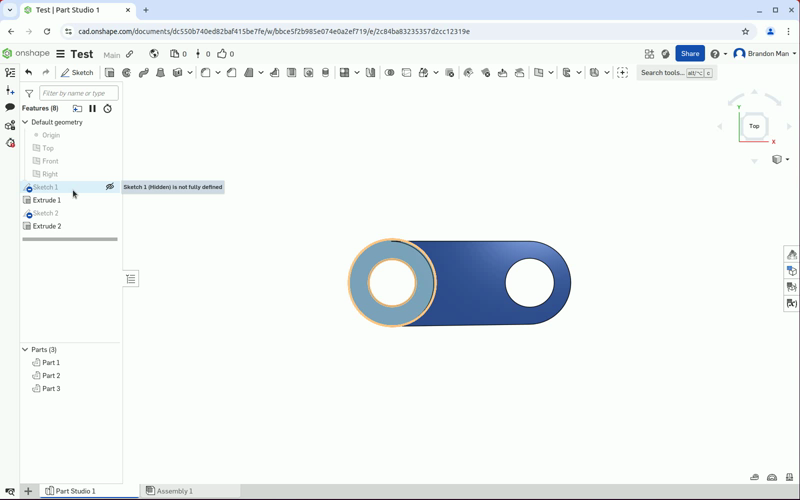
click(73, 189)
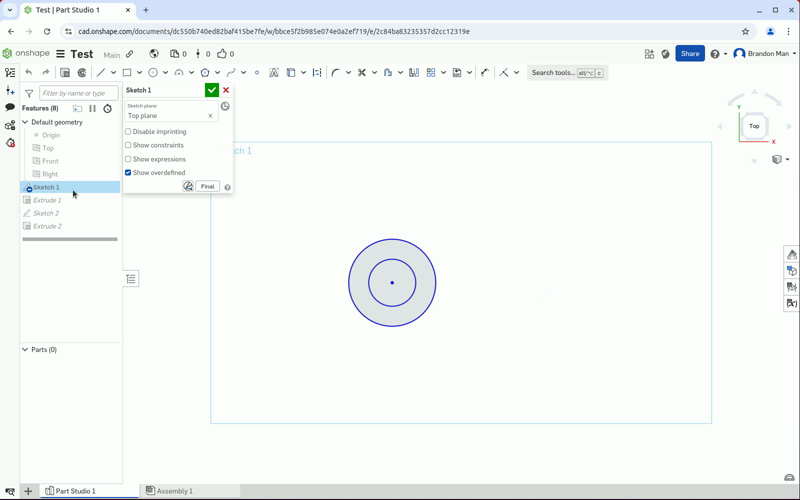
mouse_move(229, 92)
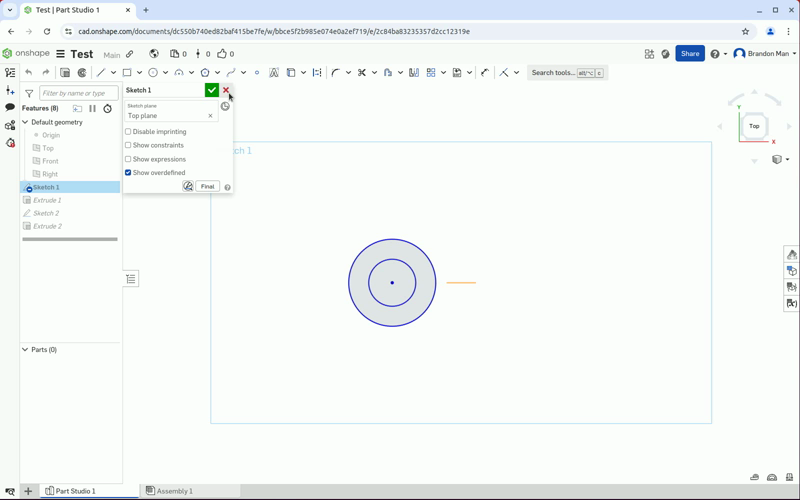
click(229, 92)
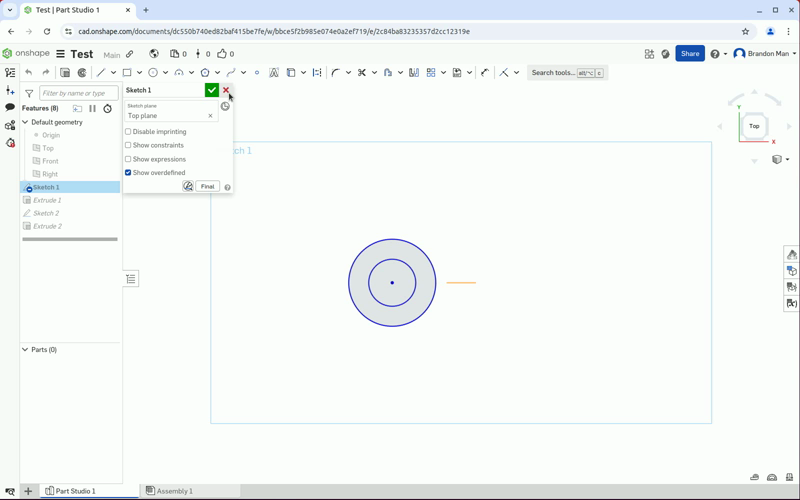
key(shift+s)
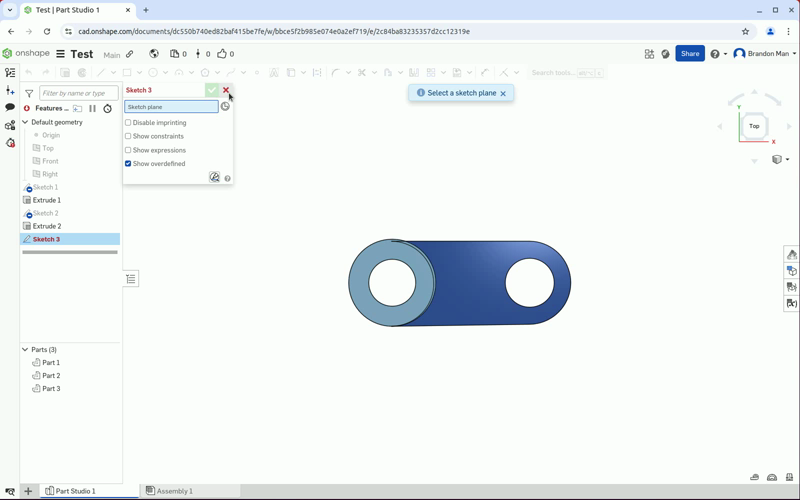
mouse_move(73, 150)
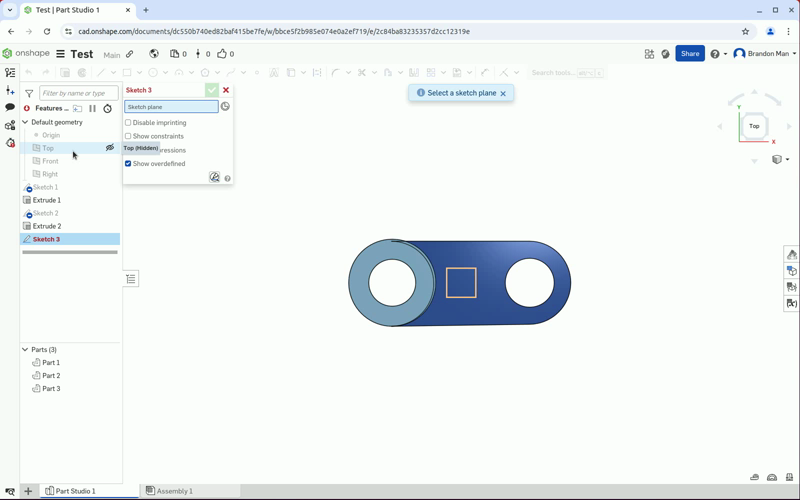
click(73, 150)
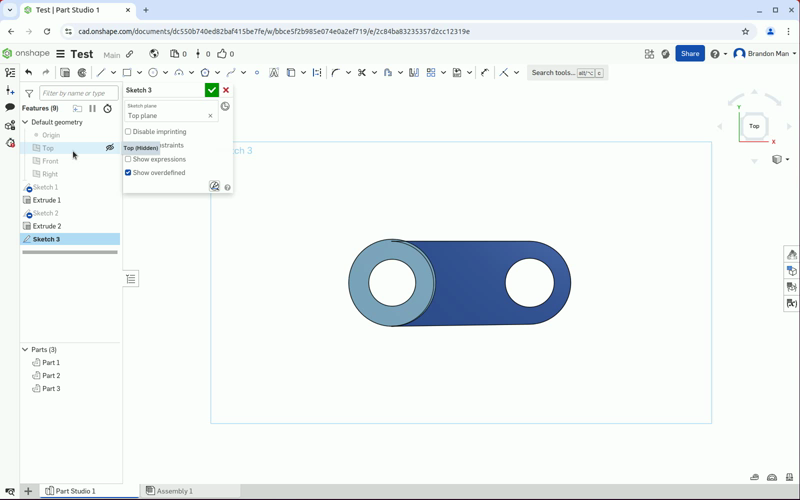
mouse_move(73, 352)
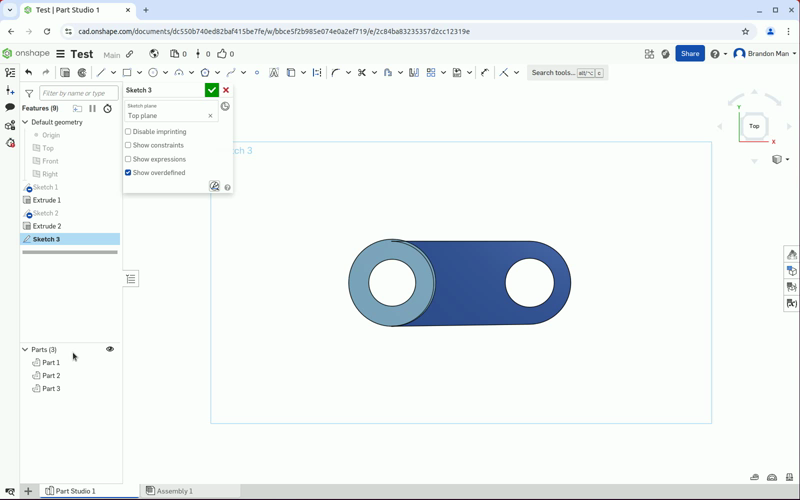
key(y)
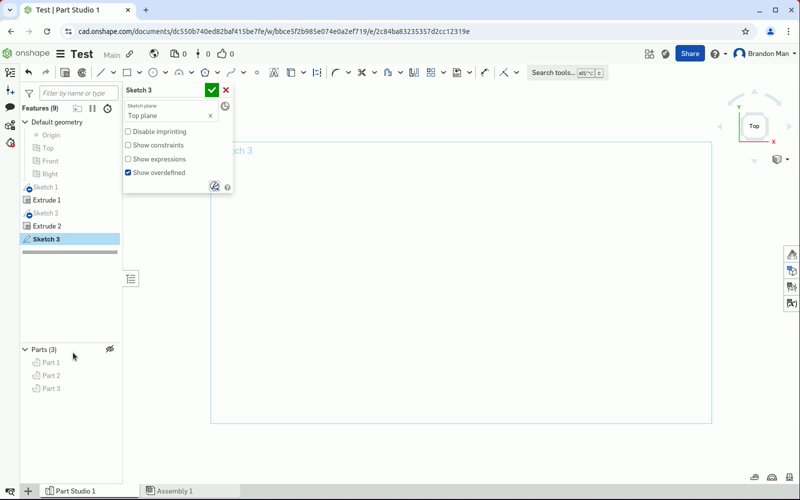
key(c)
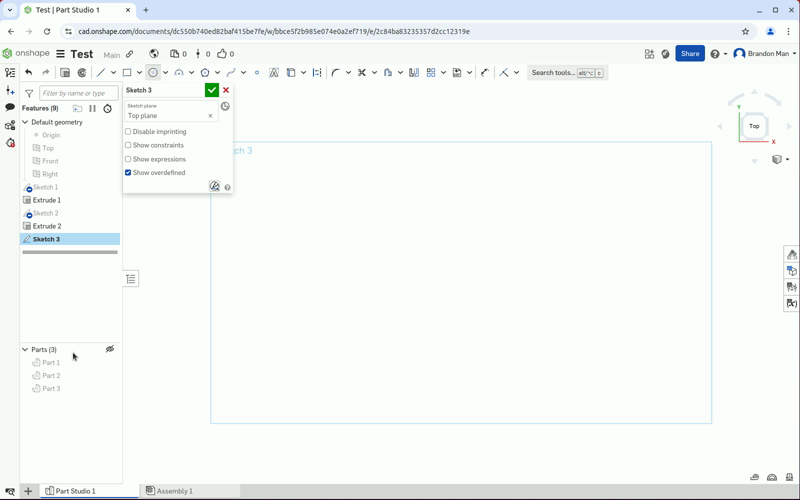
key_down(shift)
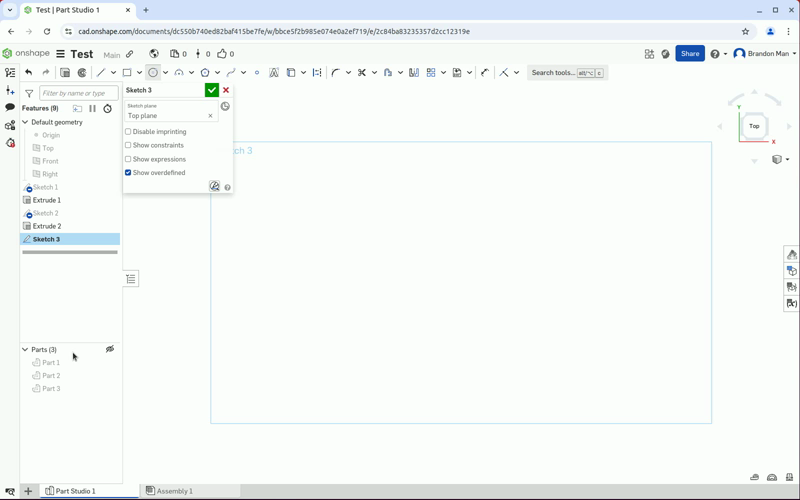
mouse_move(392, 282)
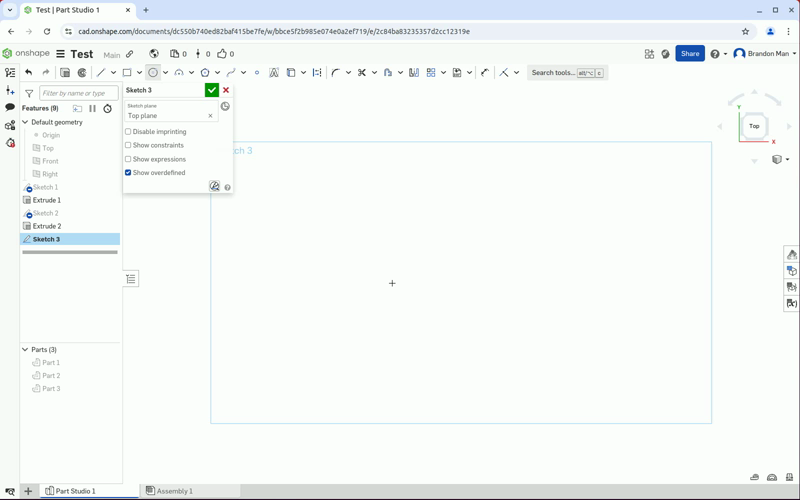
click(392, 282)
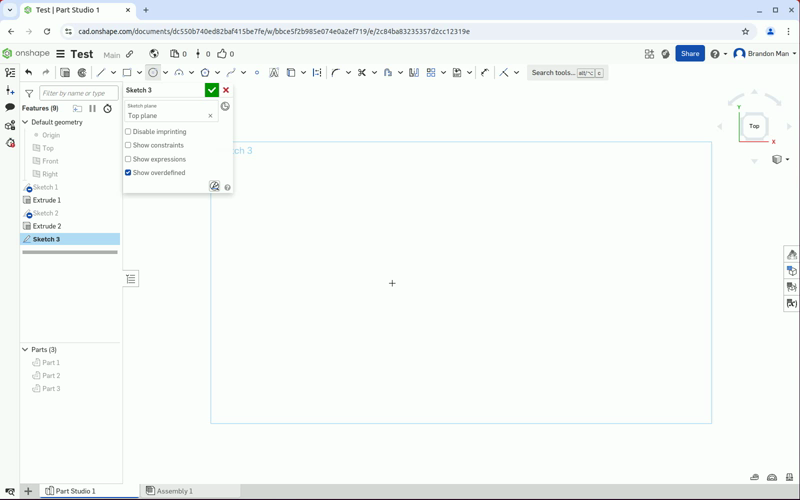
key_up(shift)
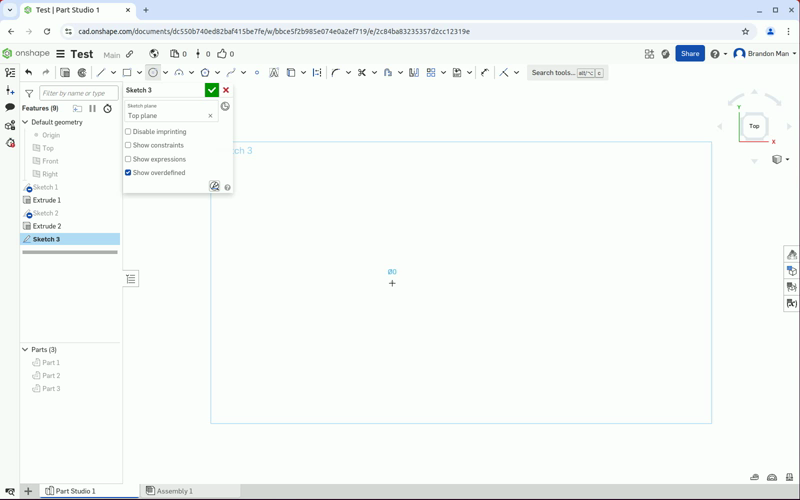
mouse_move(435, 282)
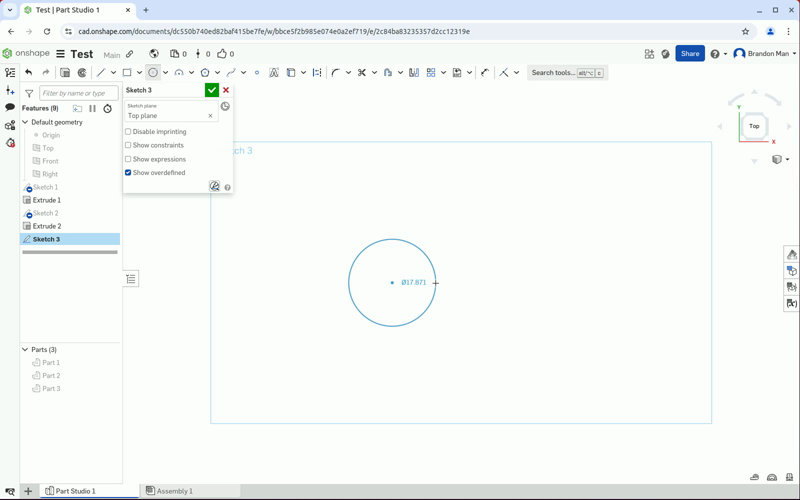
click(435, 282)
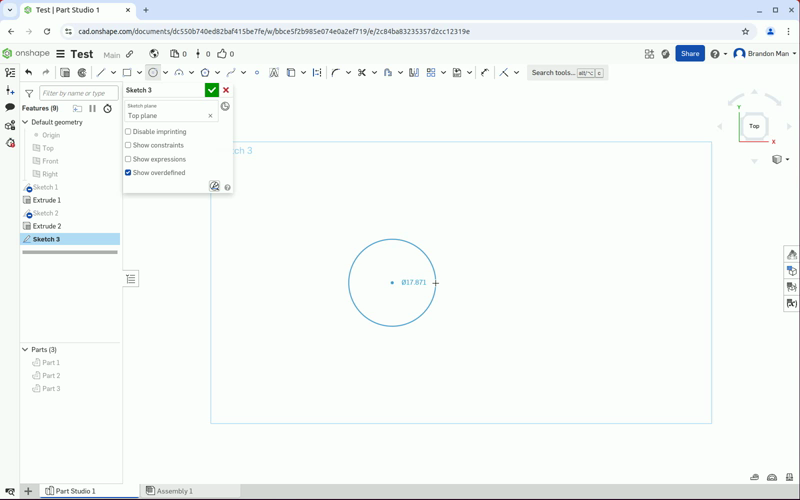
key(esc)
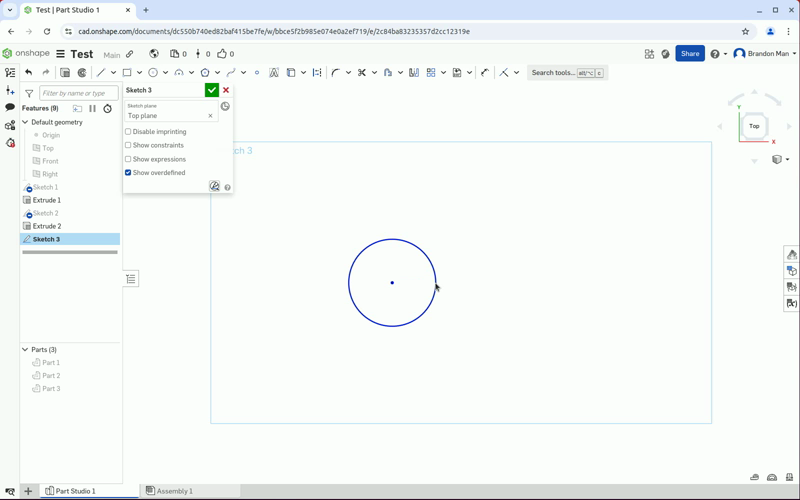
key(c)
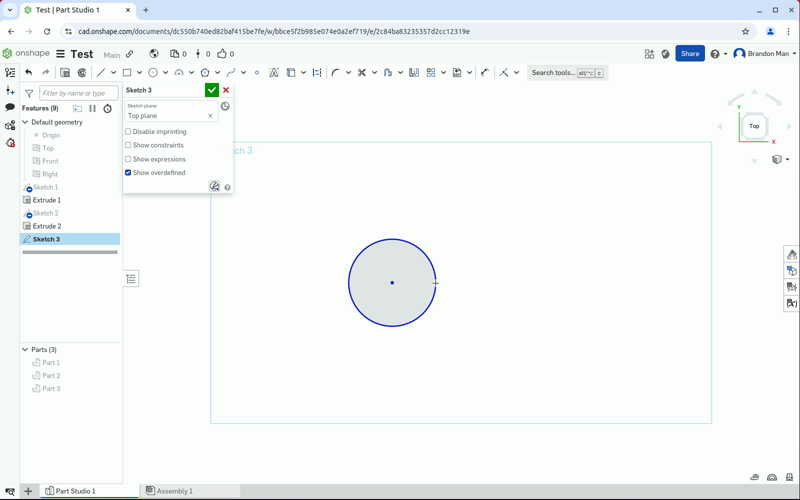
key_down(shift)
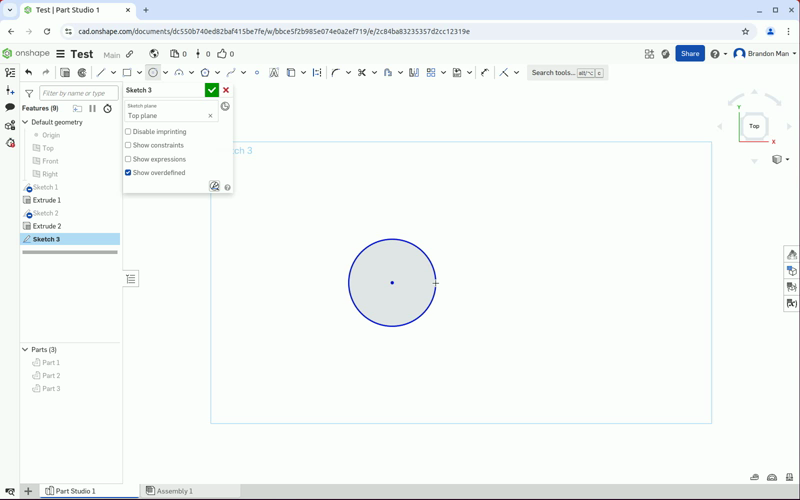
mouse_move(392, 282)
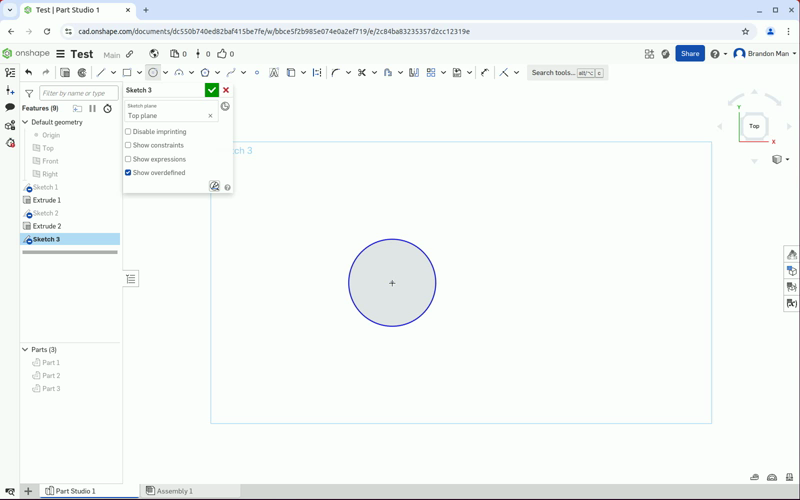
click(392, 282)
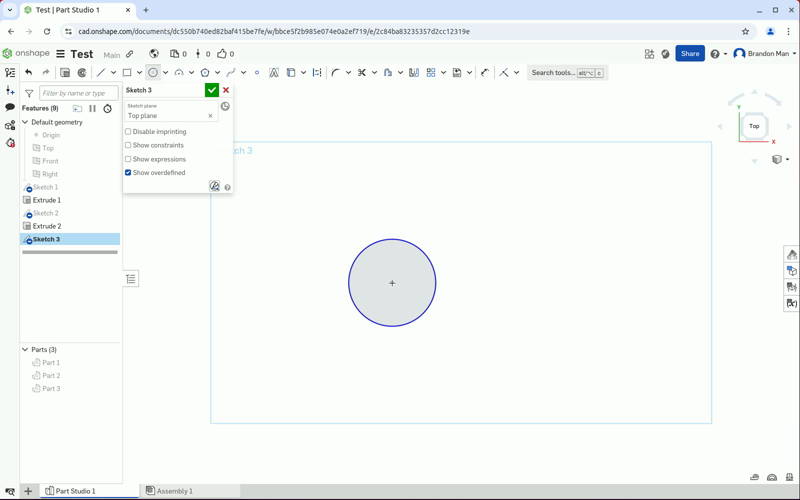
key_up(shift)
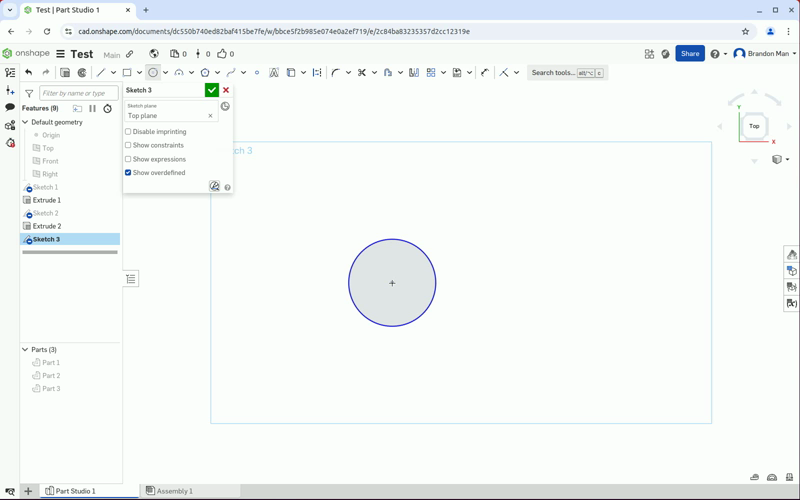
mouse_move(415, 282)
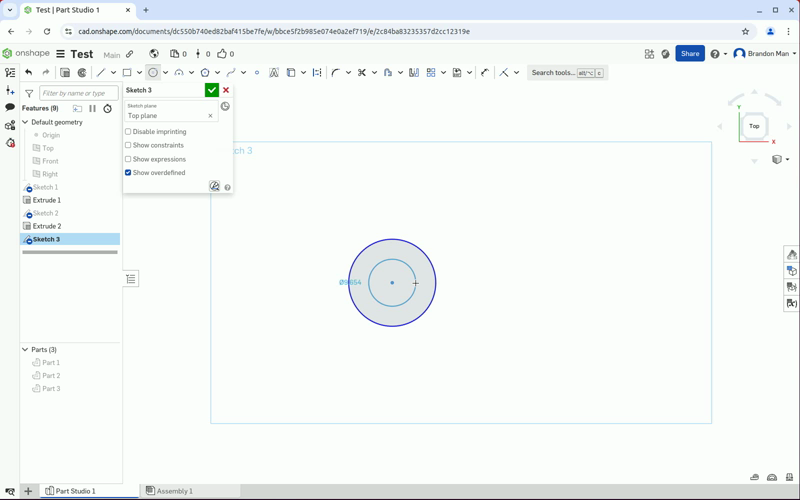
click(415, 282)
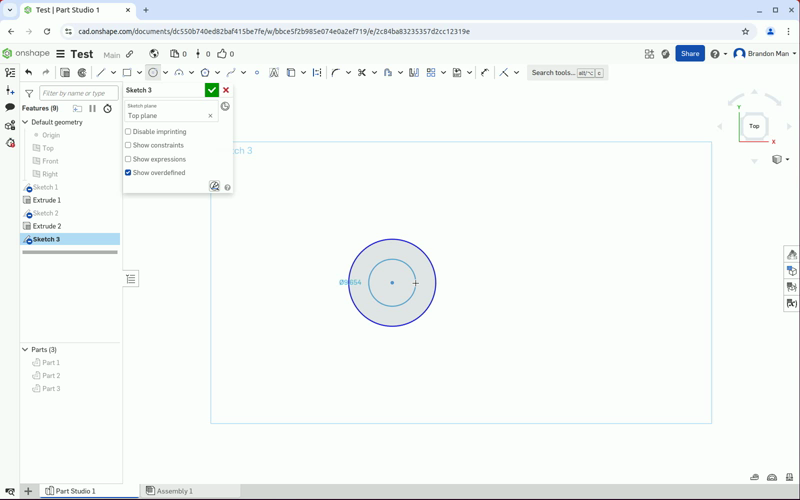
key(esc)
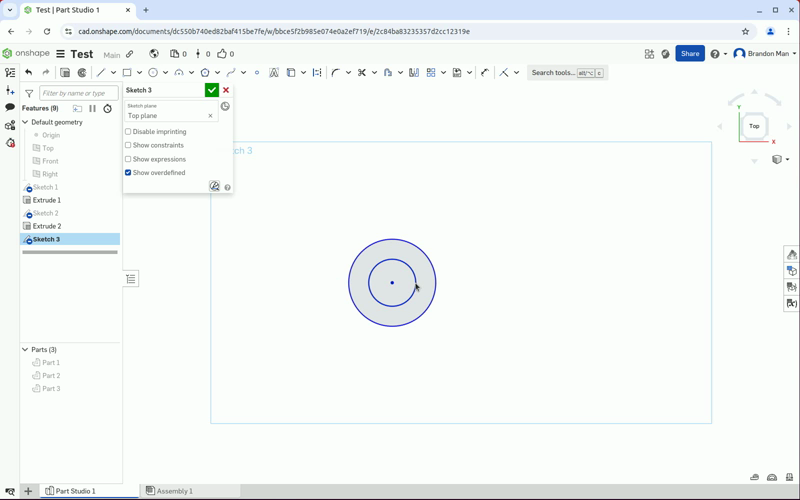
mouse_move(416, 307)
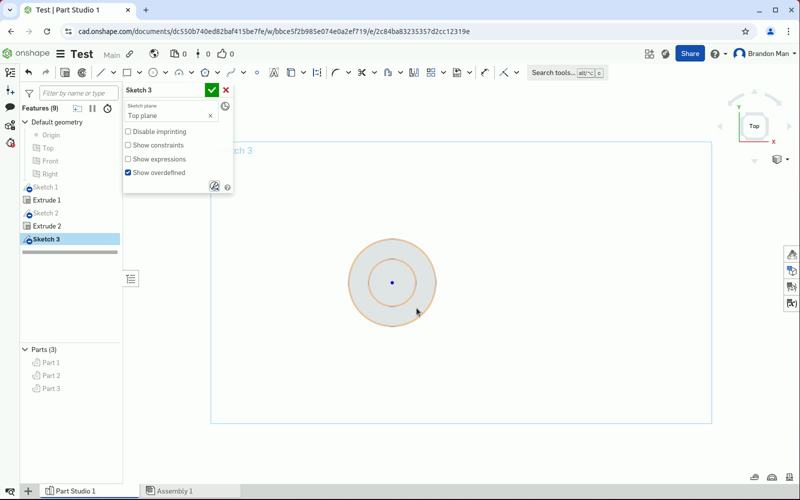
click(416, 307)
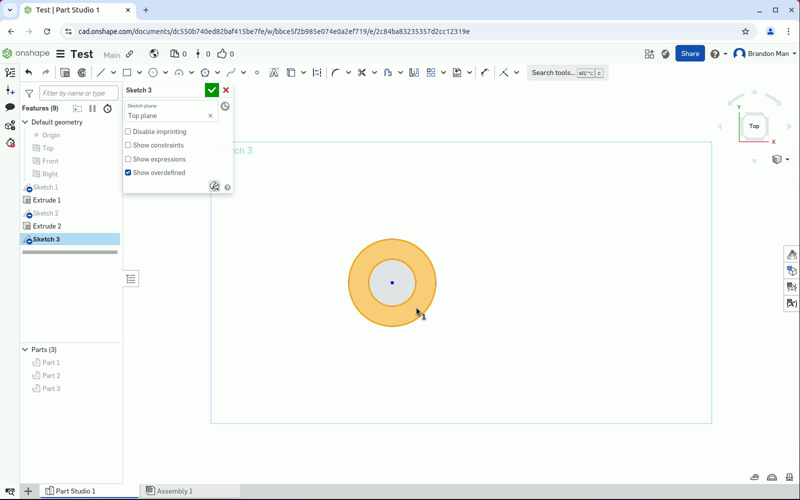
mouse_move(73, 352)
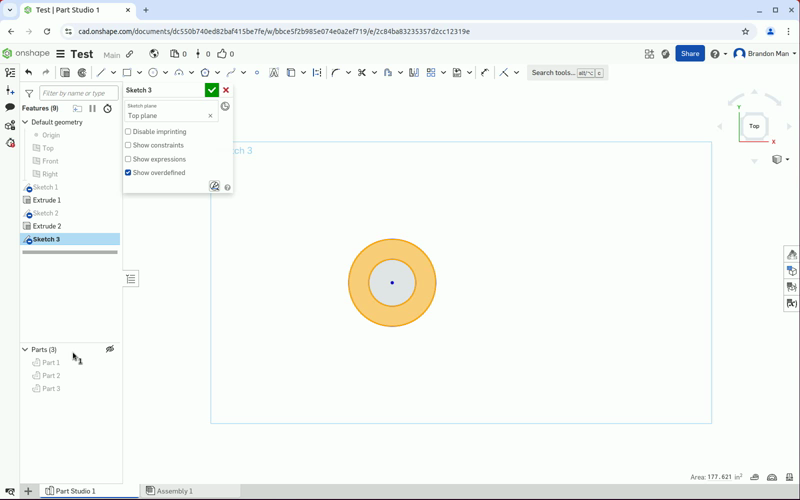
key(shift+y)
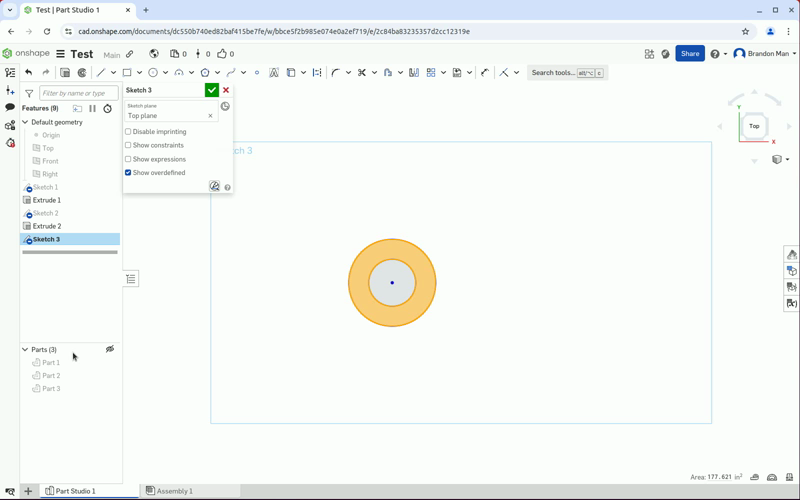
key(shift+e)
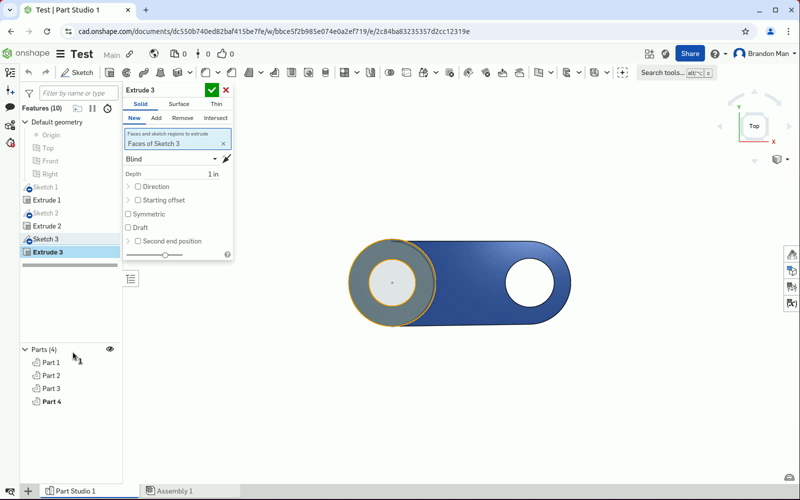
mouse_move(143, 106)
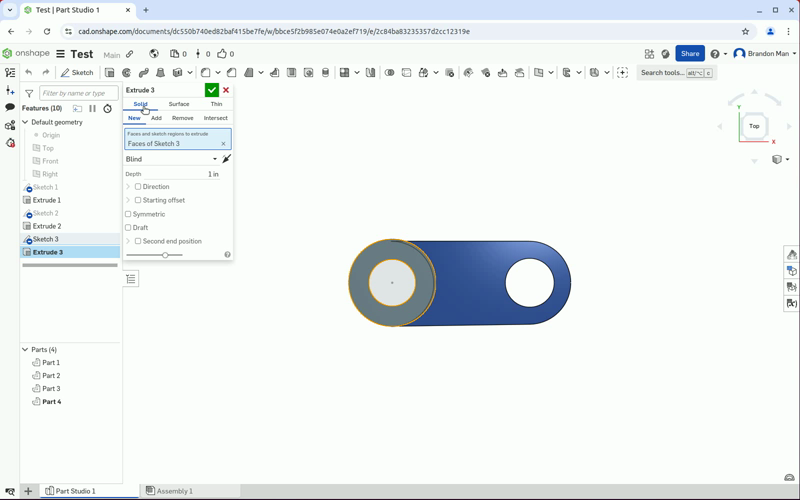
click(143, 106)
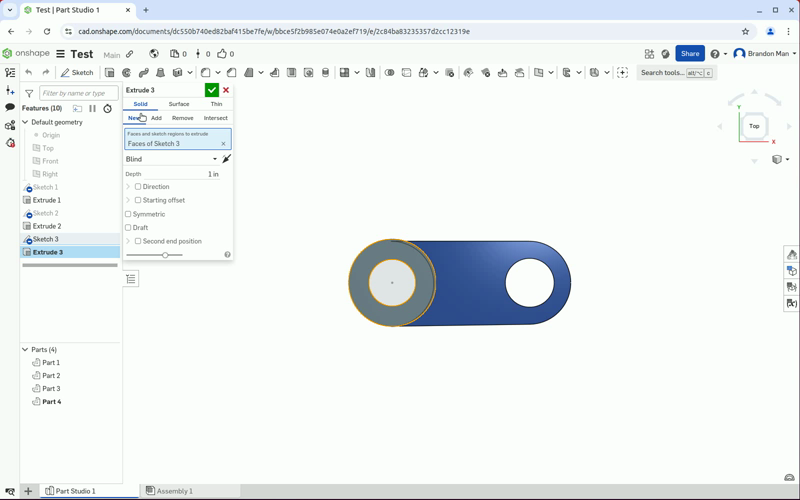
mouse_move(137, 120)
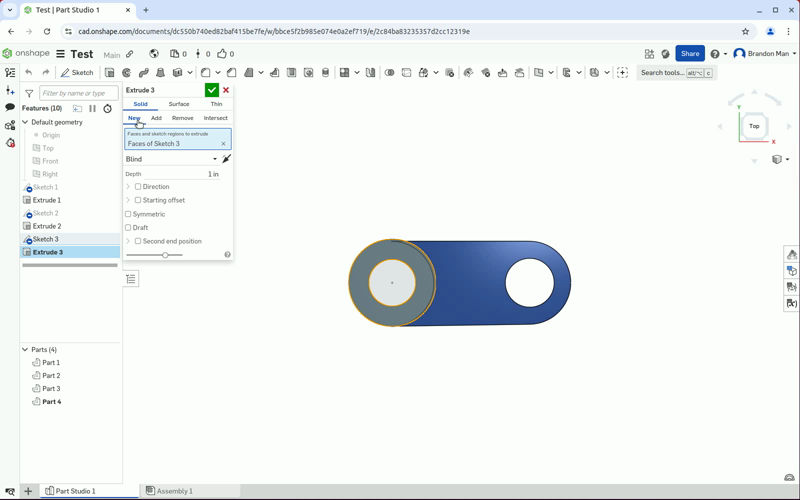
click(137, 120)
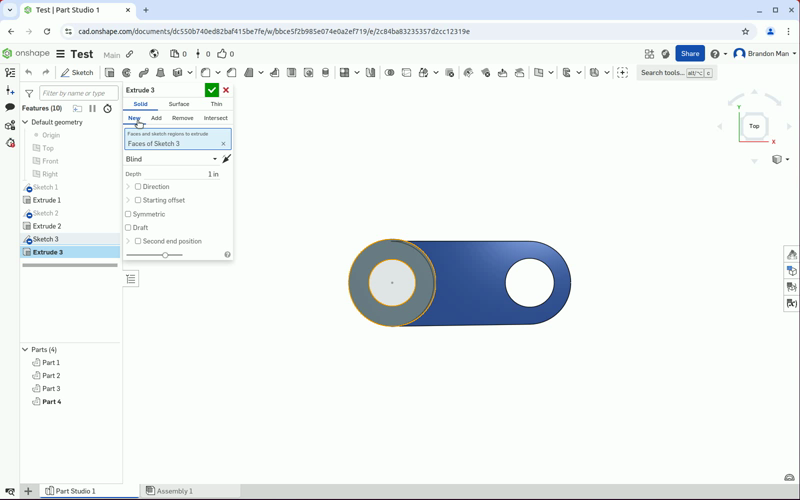
key(tab, 4)
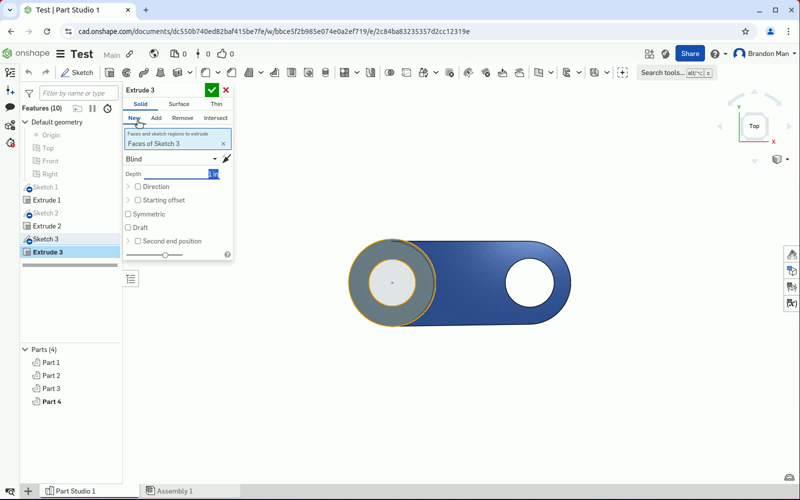
text(15.165)
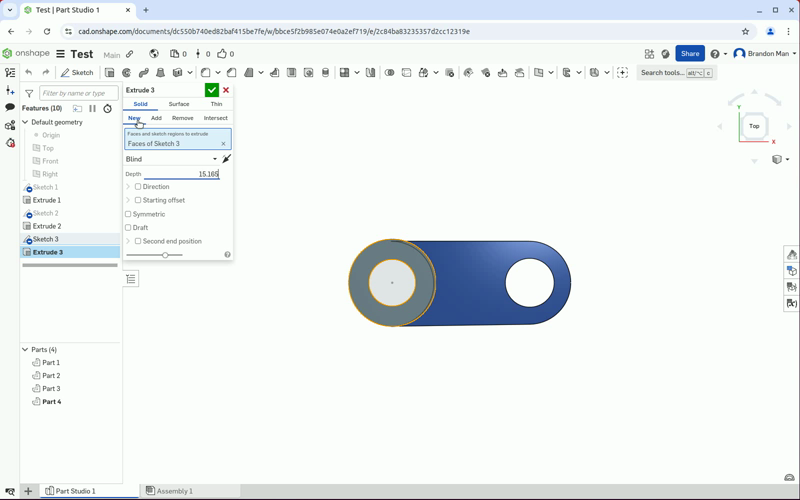
key(enter)
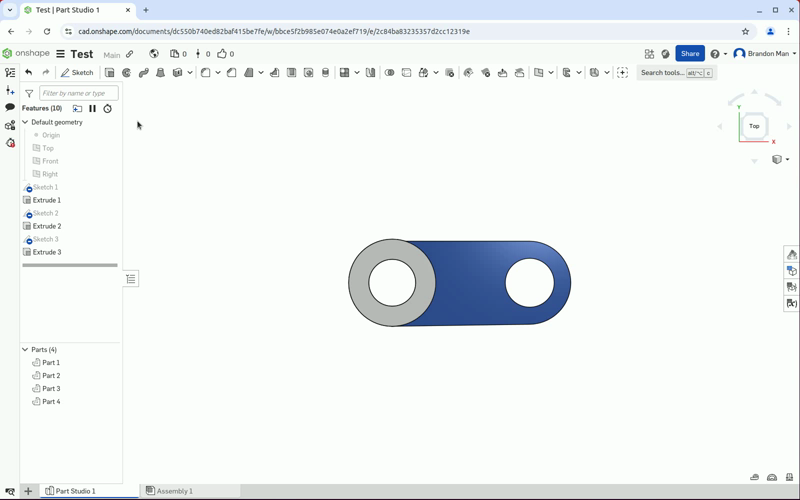
key(shift+h)
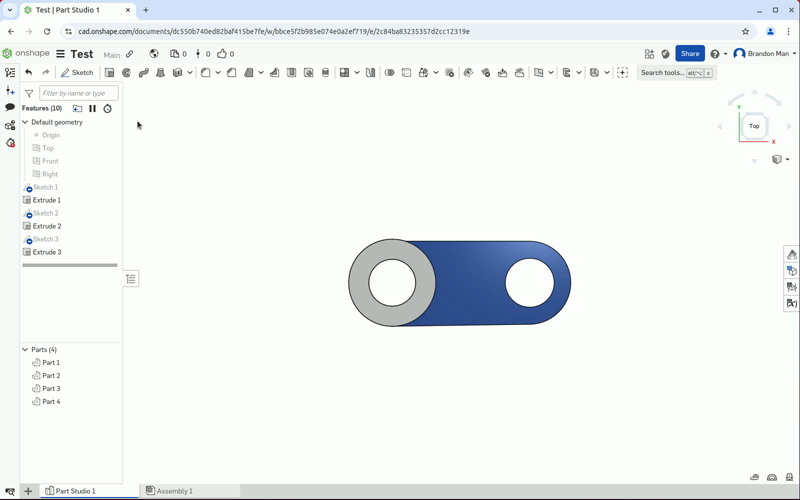
key(shift+h)
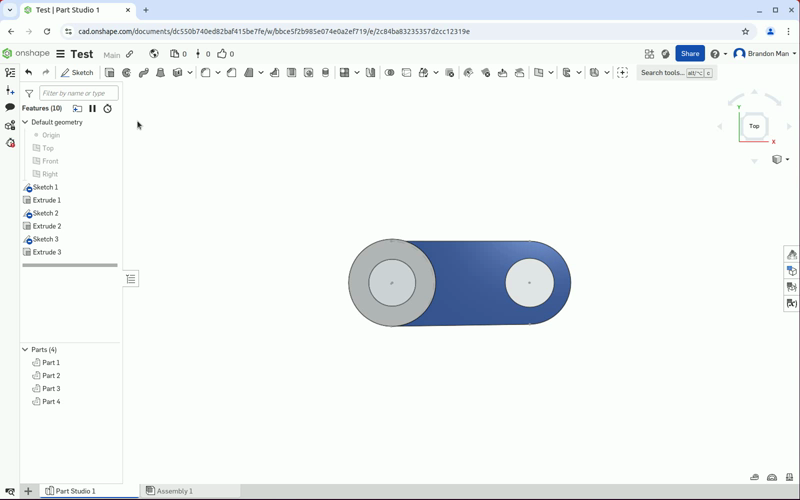
key(shift+7)
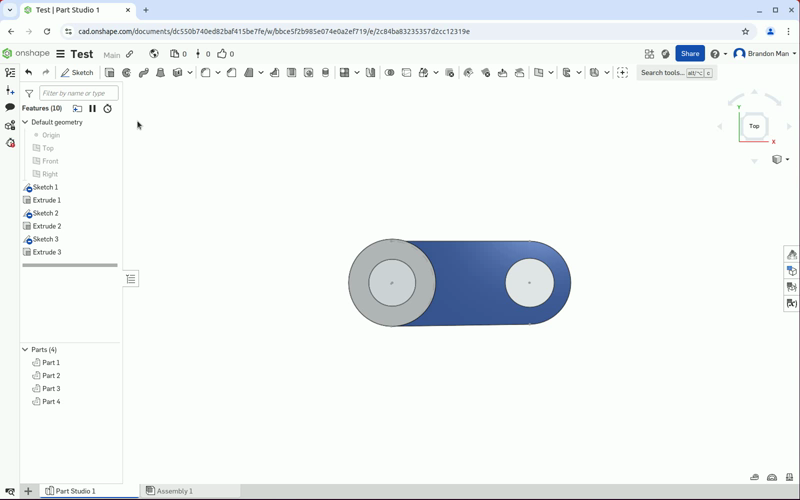
key(up, 3)
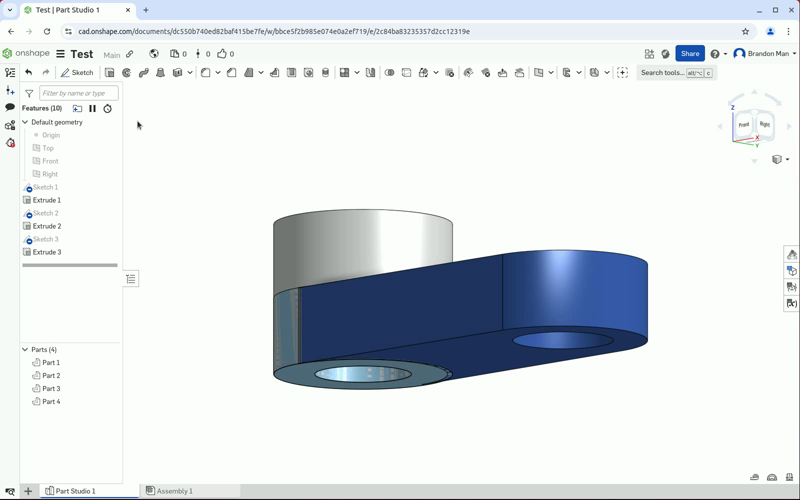
key(left, 3)
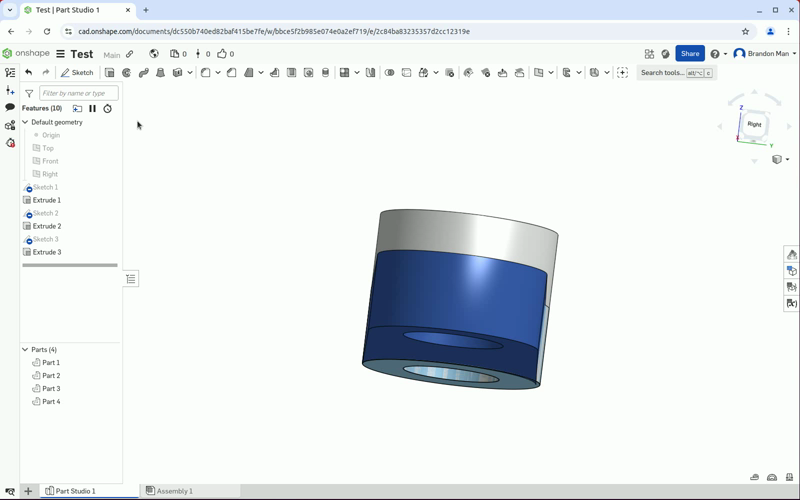
key(right, 3)
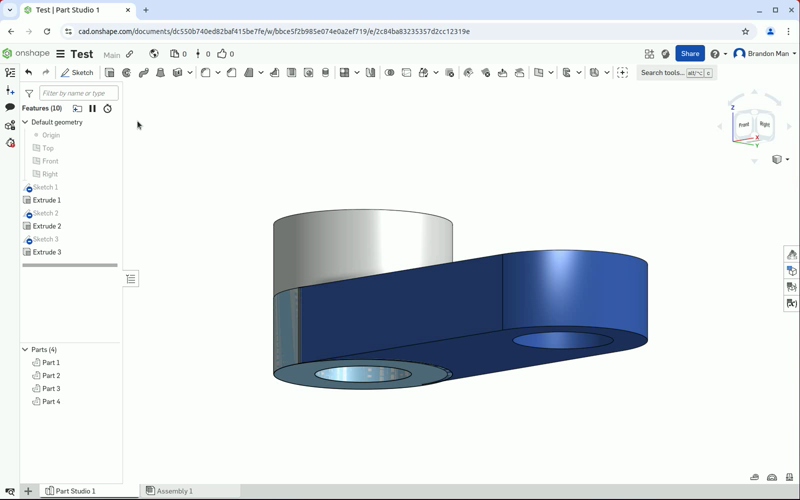
key(down, 3)
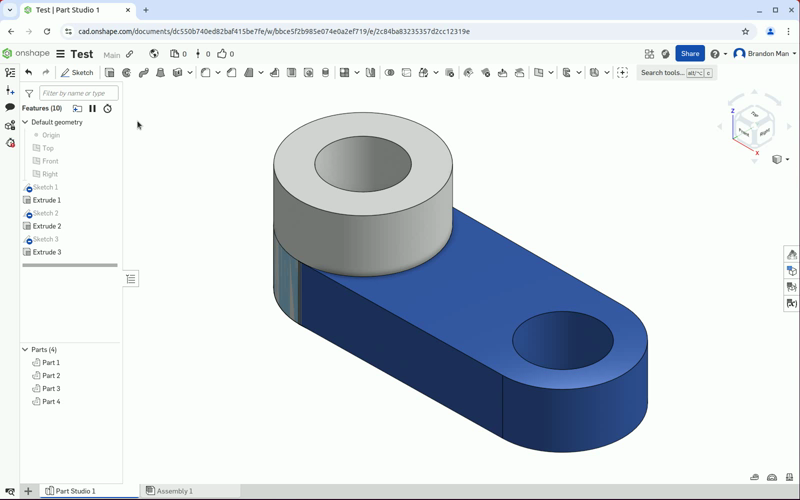
mouse_move(73, 189)
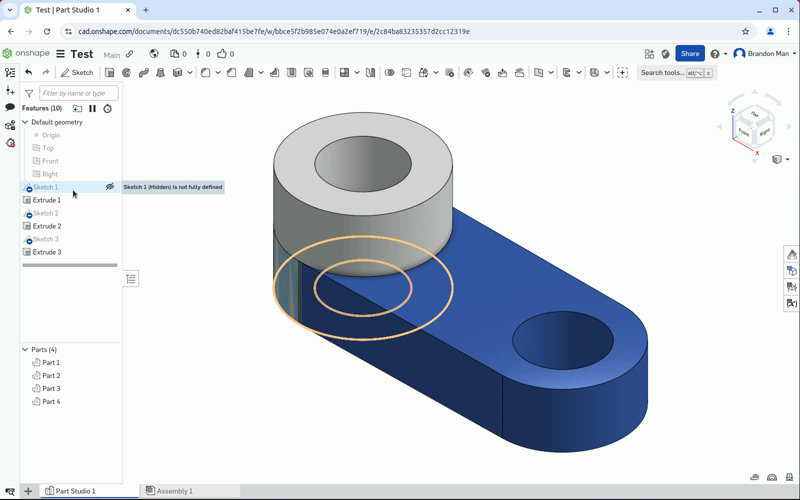
click(73, 189)